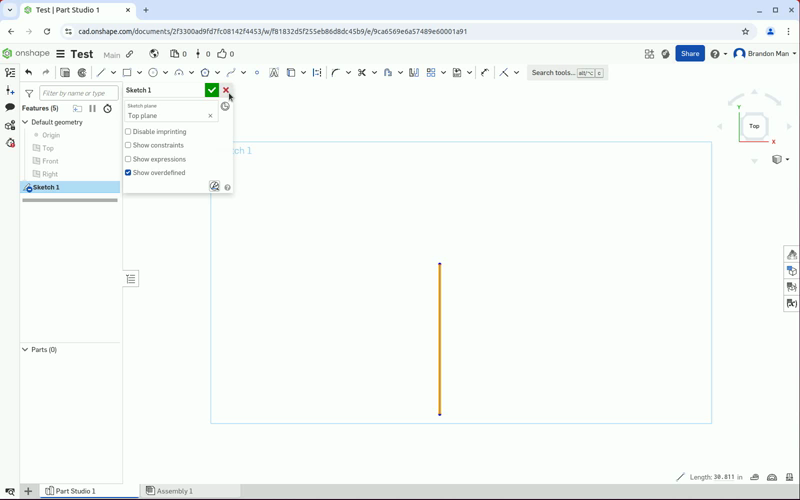
key(shift+h)
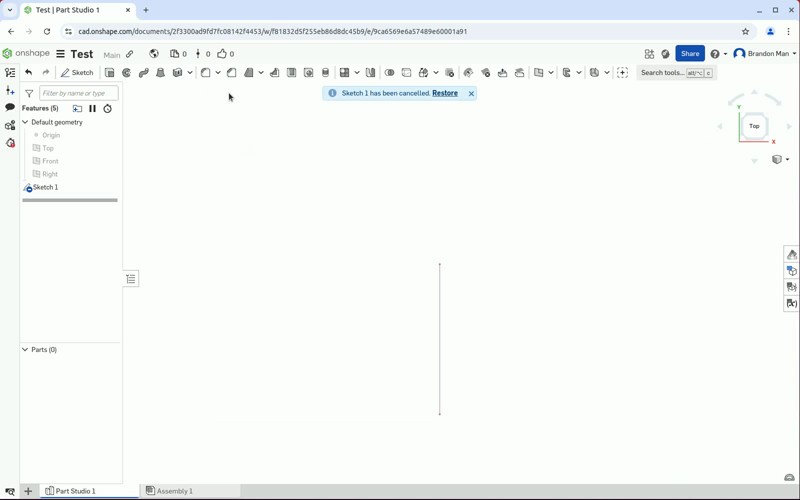
key(shift+s)
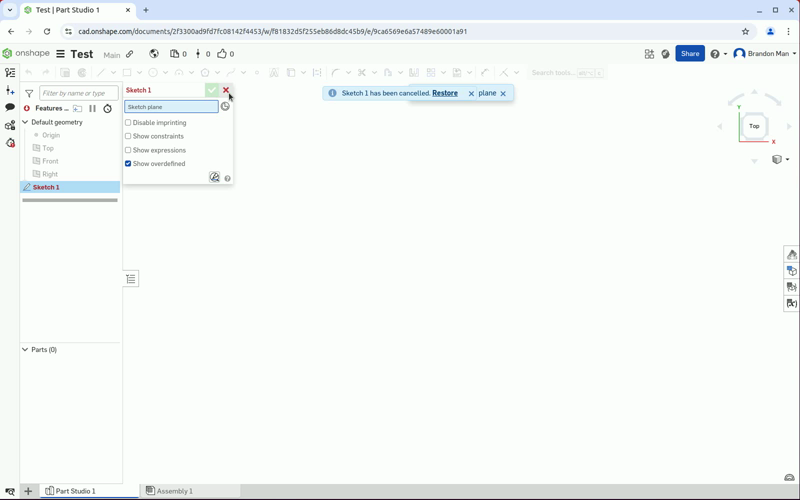
mouse_move(73, 150)
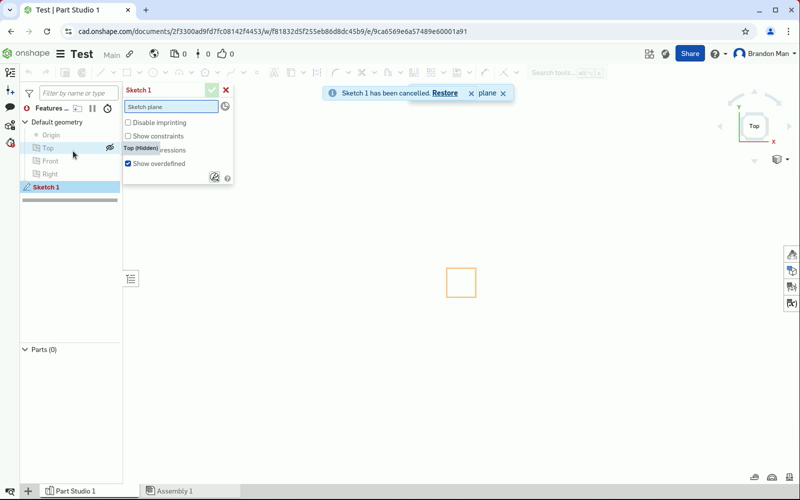
click(73, 150)
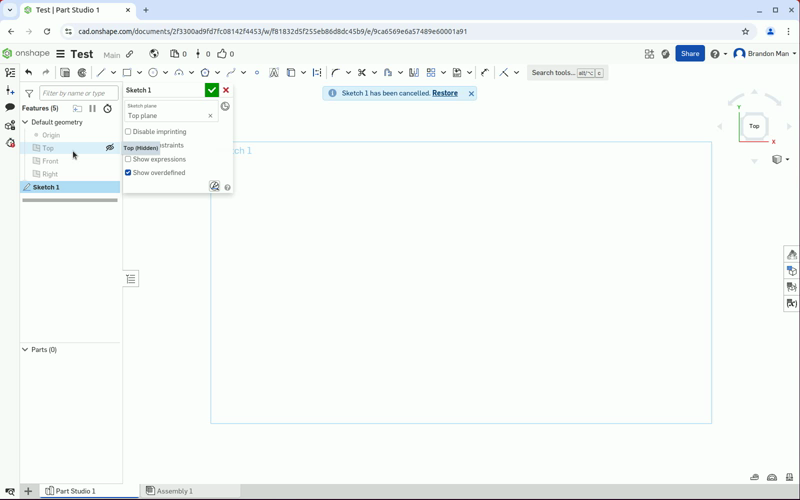
mouse_move(73, 352)
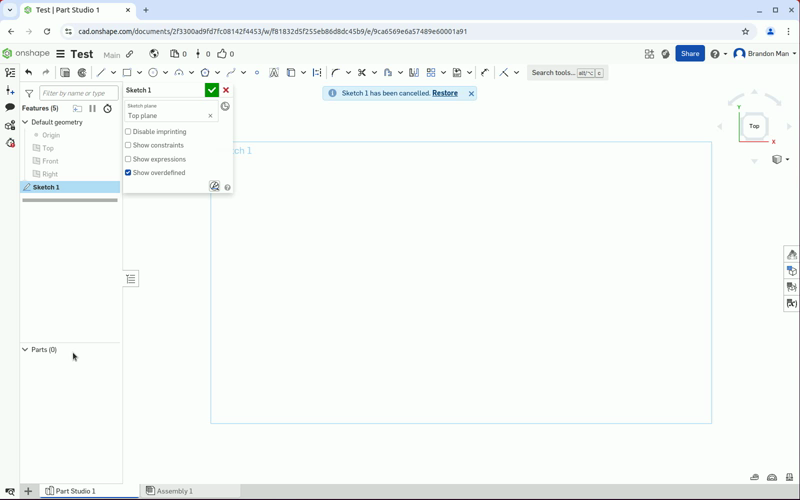
key(y)
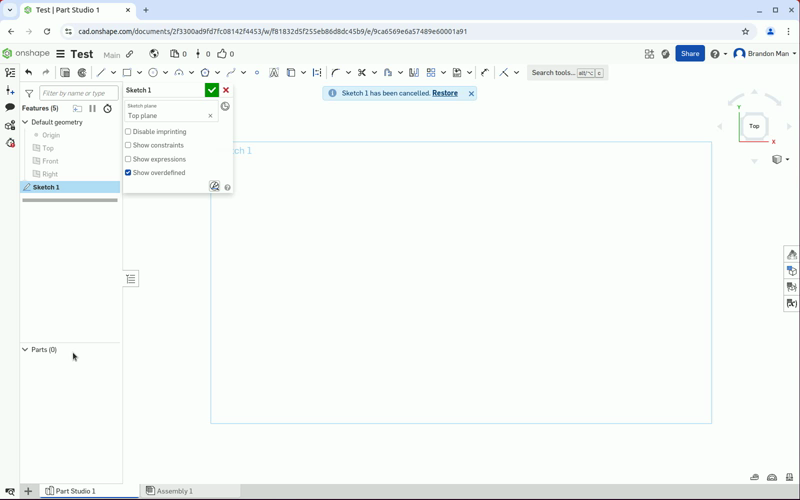
key(c)
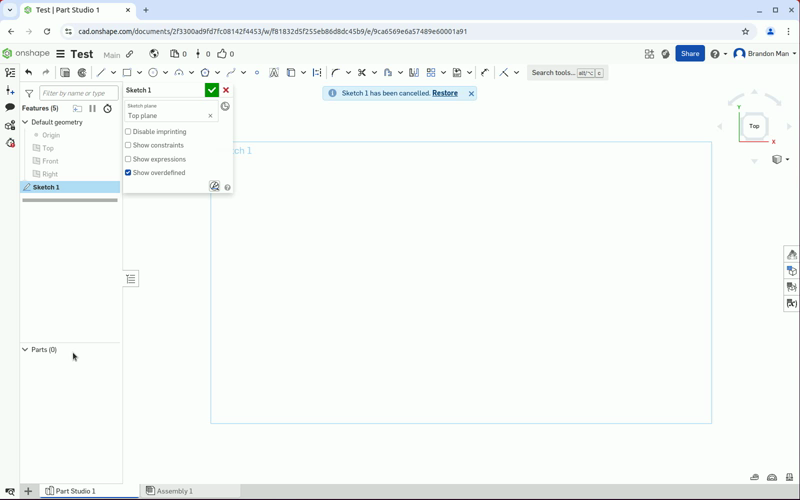
key_down(shift)
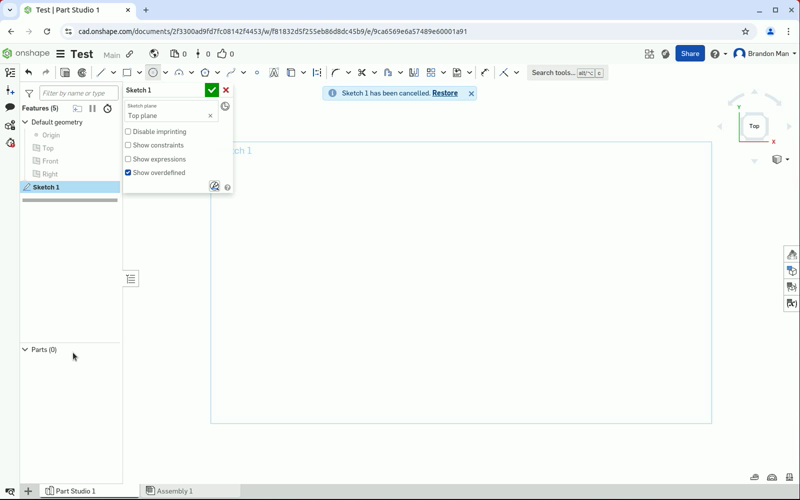
mouse_move(461, 282)
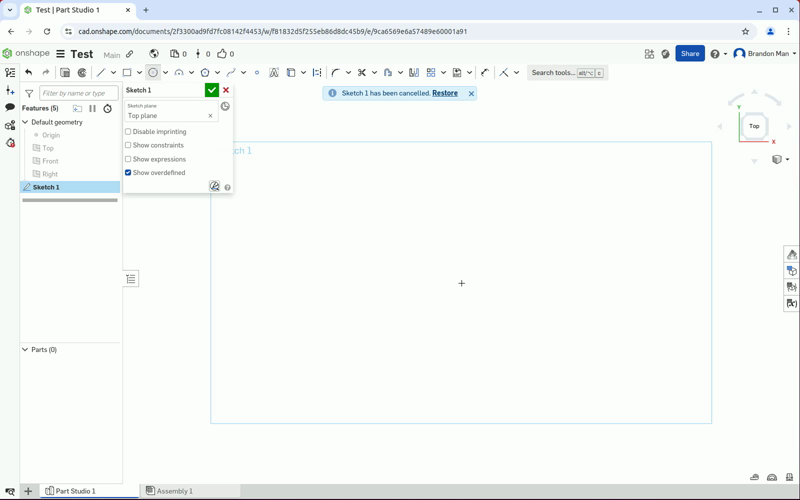
click(461, 282)
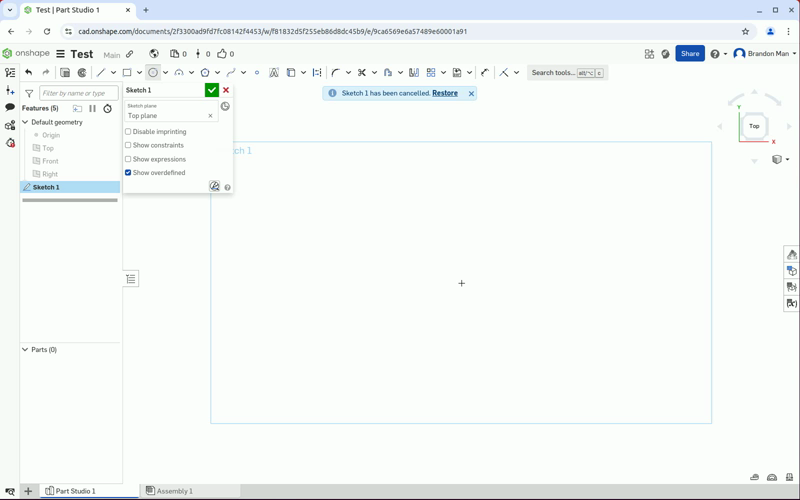
key_up(shift)
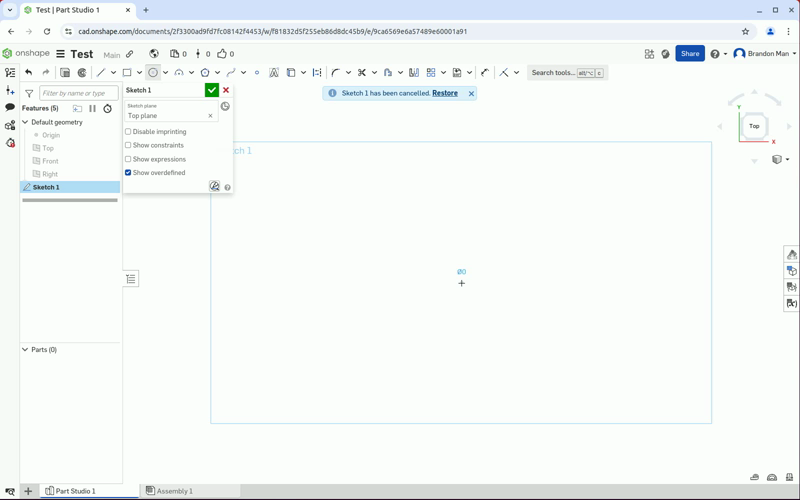
mouse_move(479, 282)
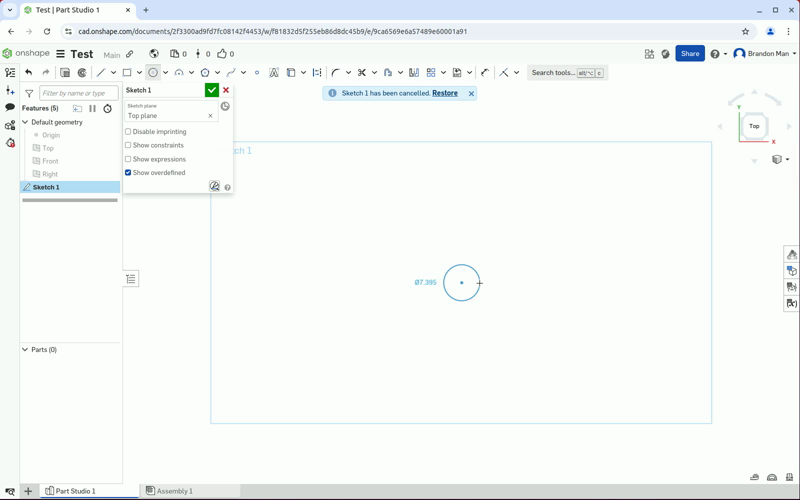
click(479, 282)
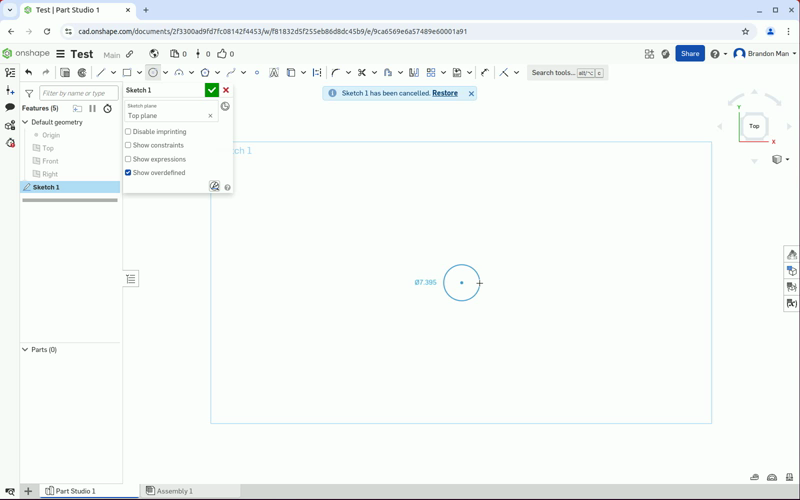
key(esc)
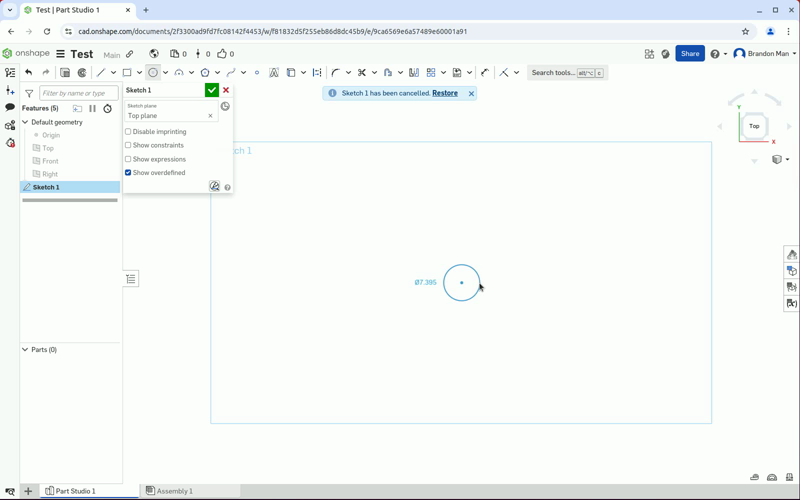
mouse_move(470, 269)
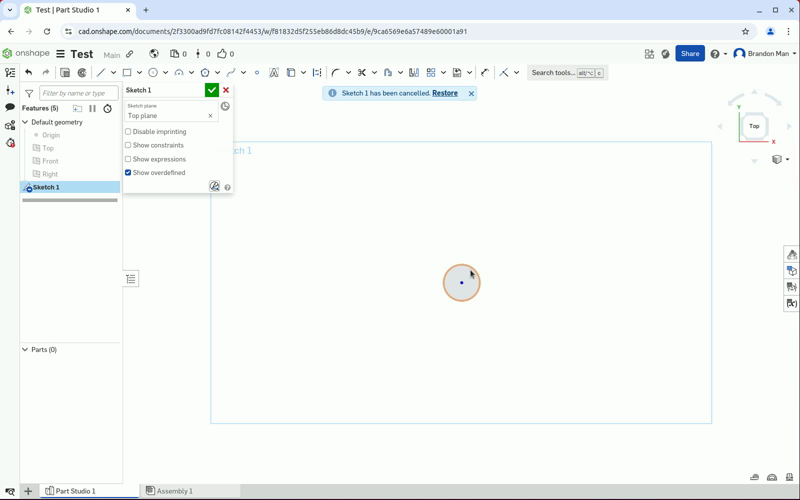
scroll(6)
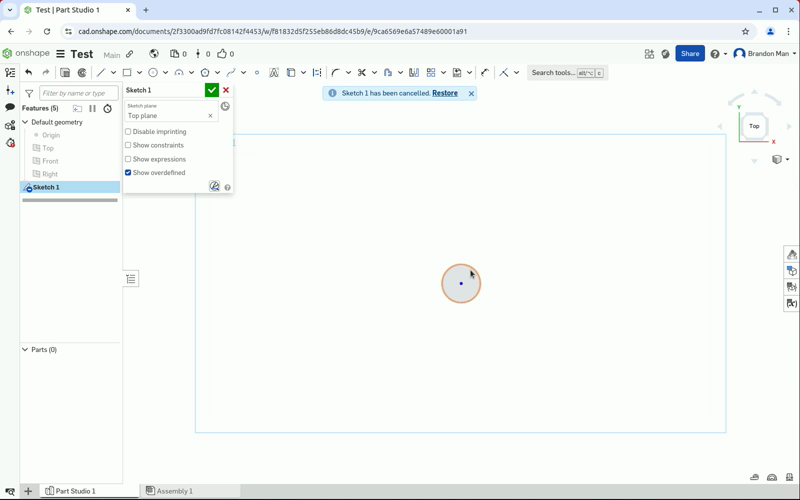
scroll(6)
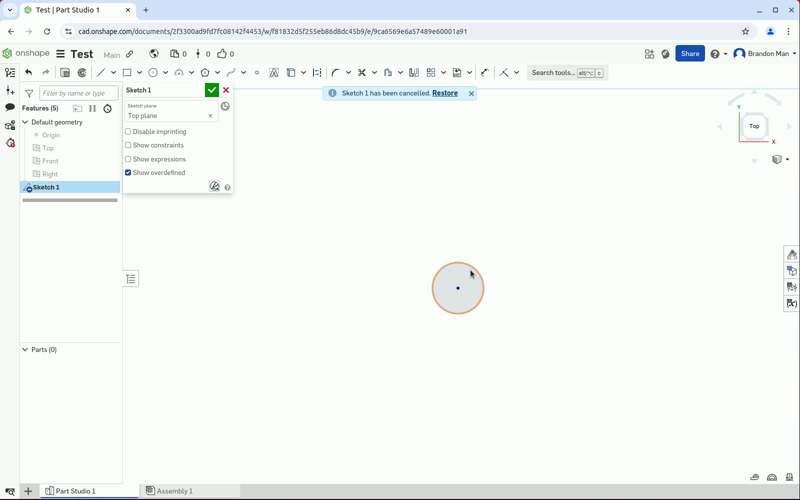
scroll(6)
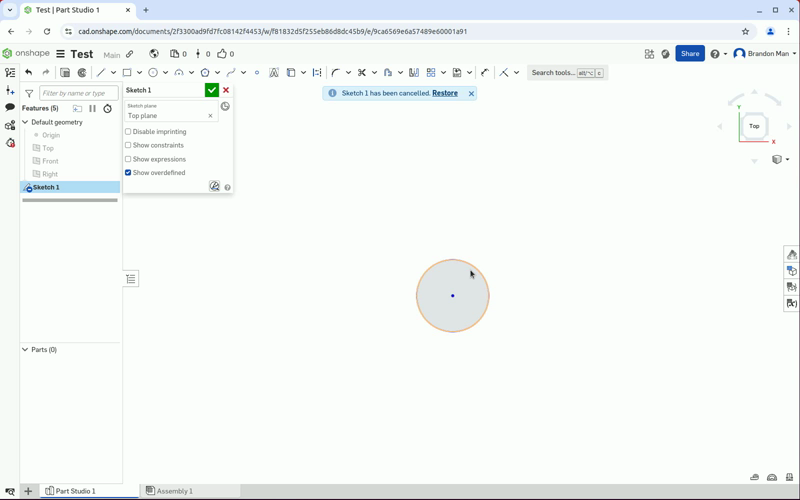
scroll(6)
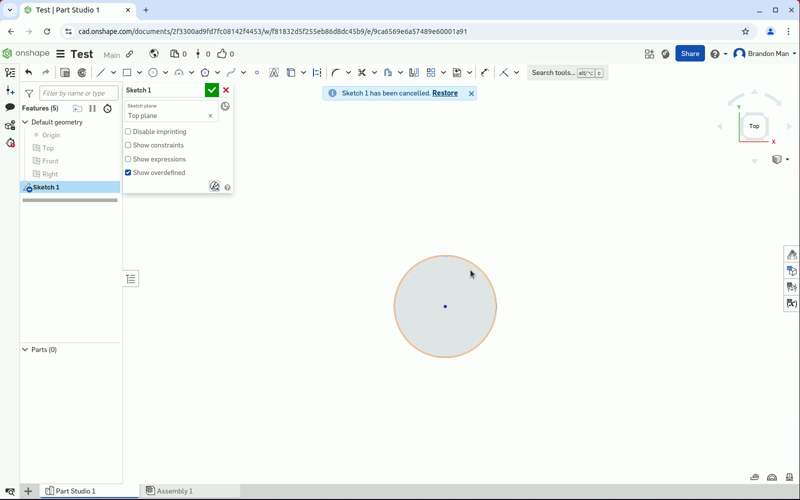
scroll(6)
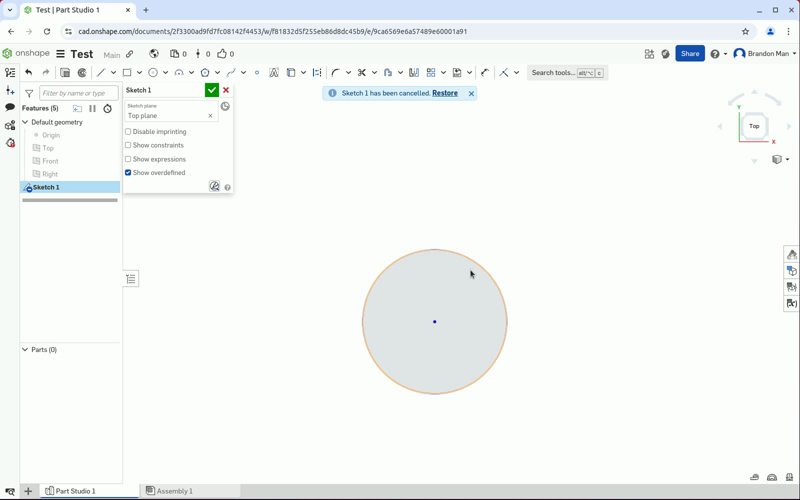
scroll(6)
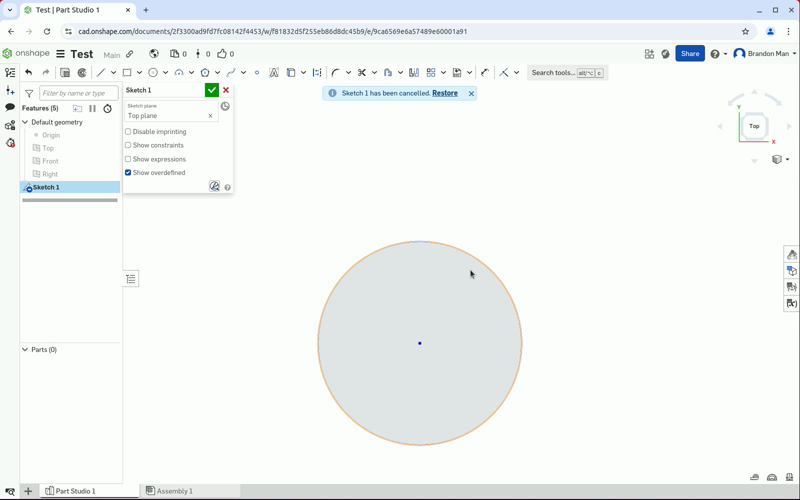
scroll(6)
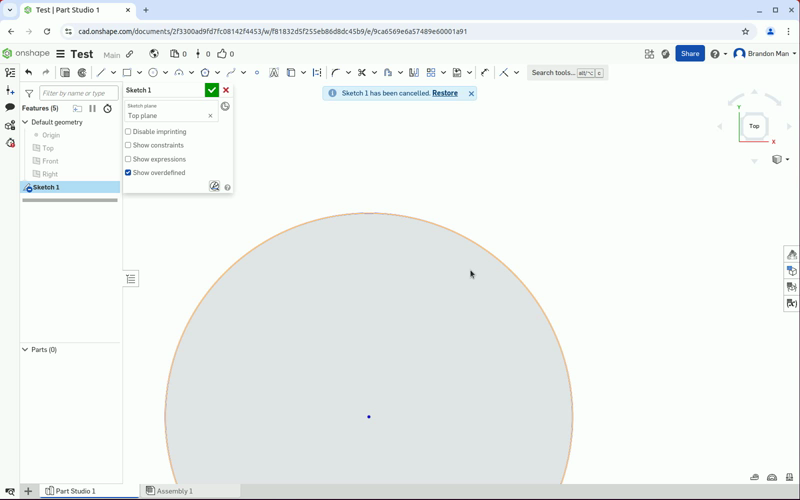
click(470, 269)
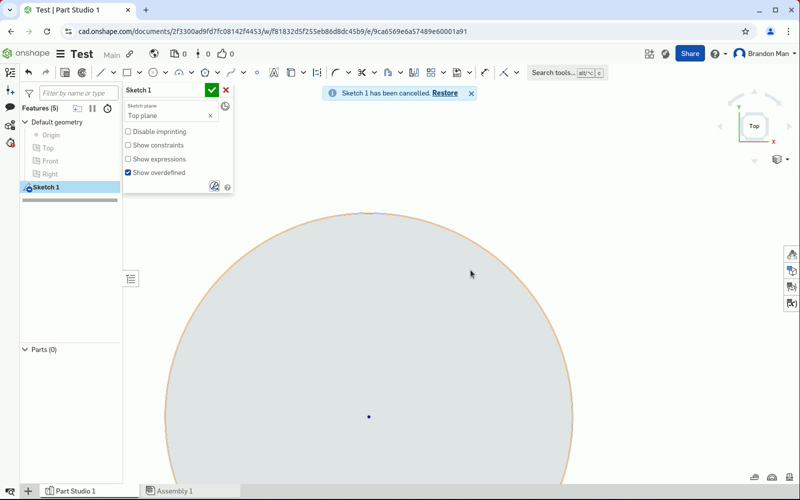
scroll(-6)
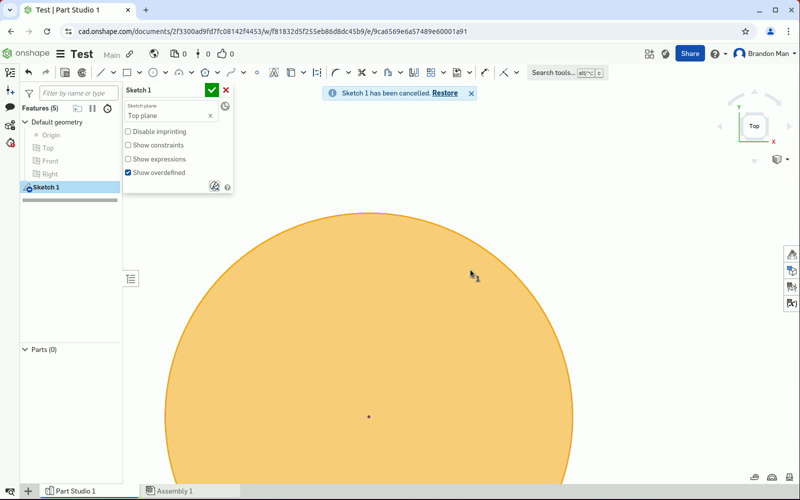
scroll(-6)
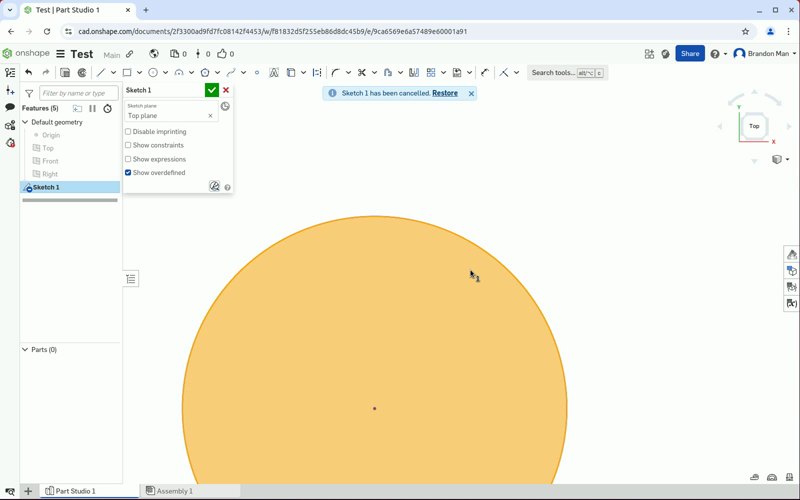
scroll(-6)
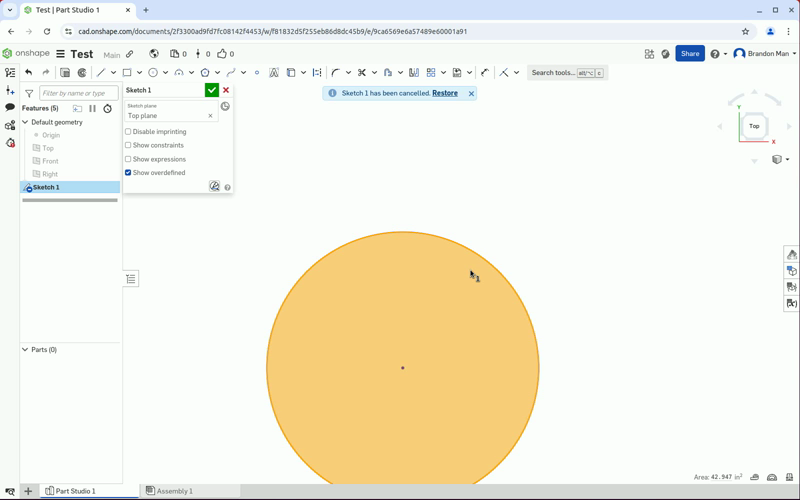
scroll(-6)
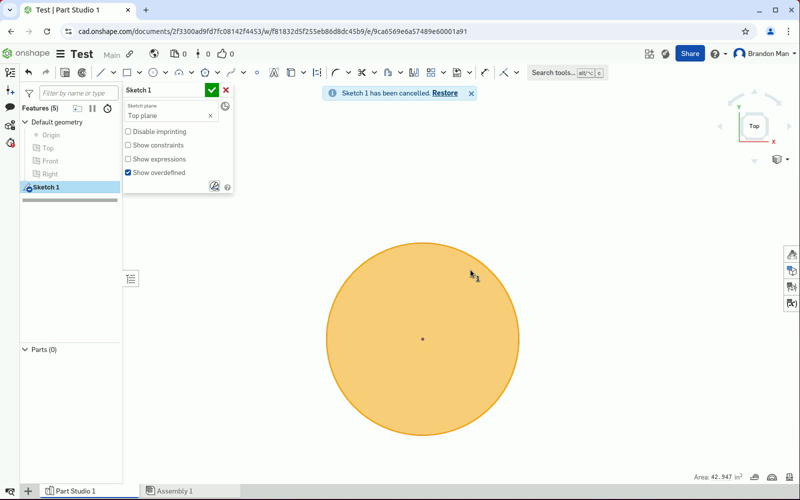
scroll(-6)
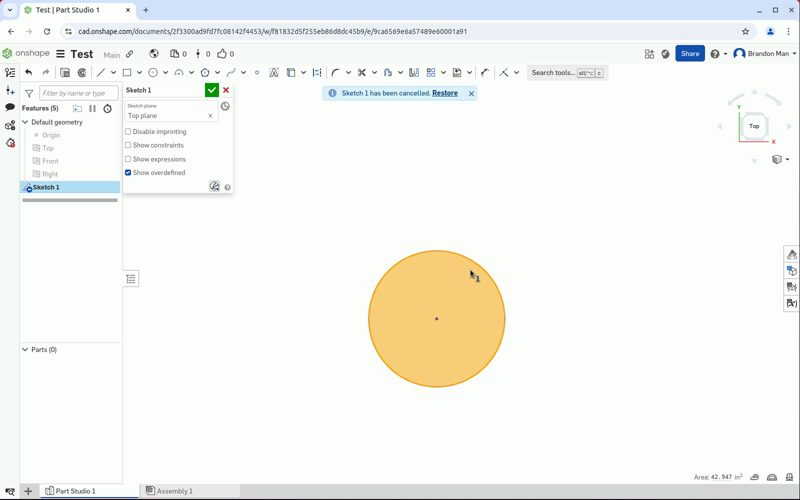
scroll(-6)
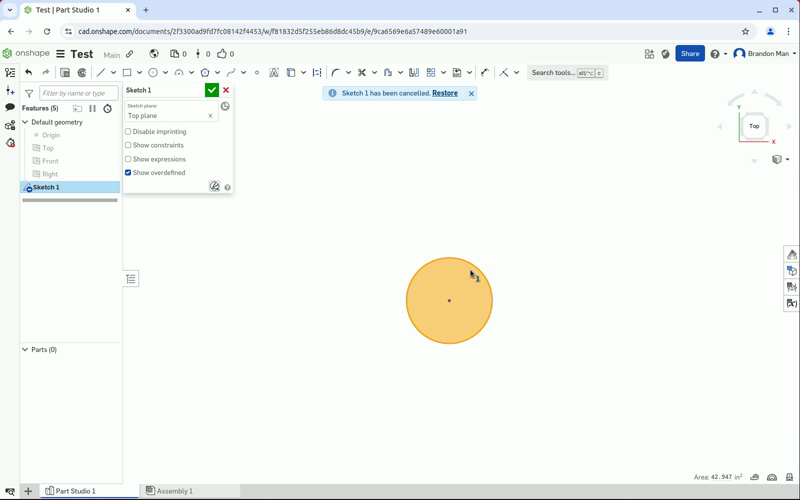
scroll(-6)
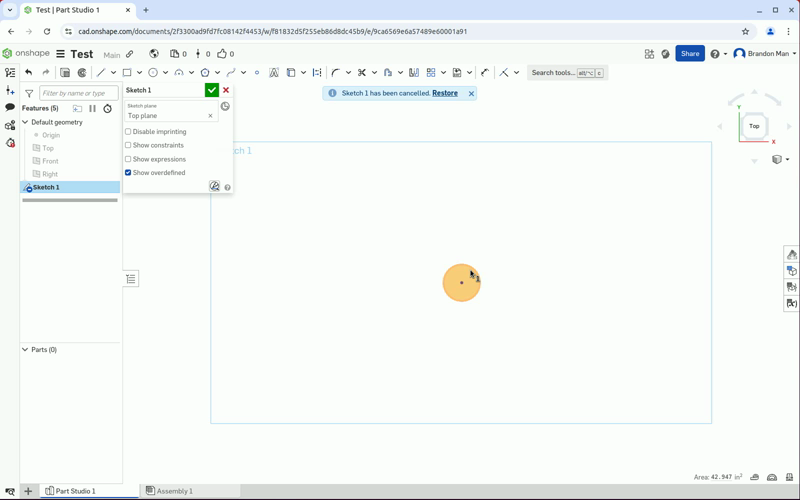
mouse_move(73, 352)
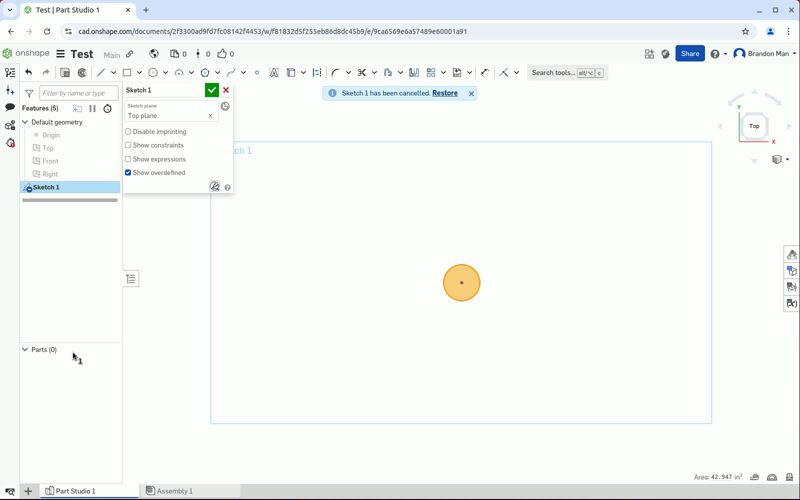
key(shift+y)
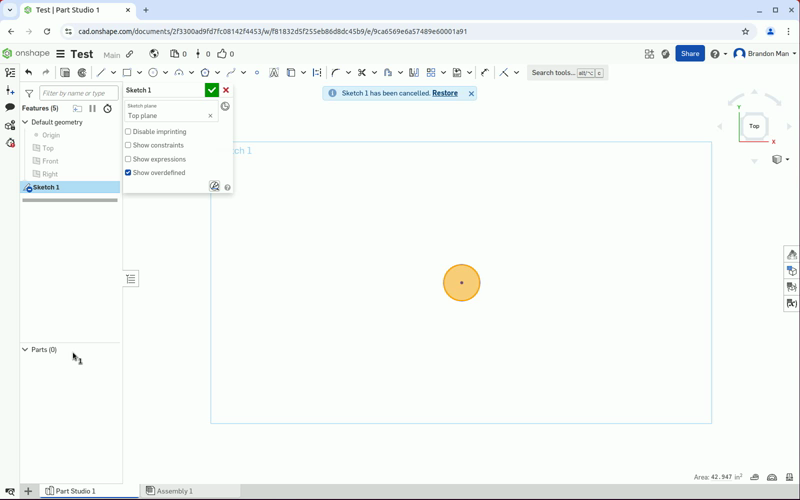
key(shift+e)
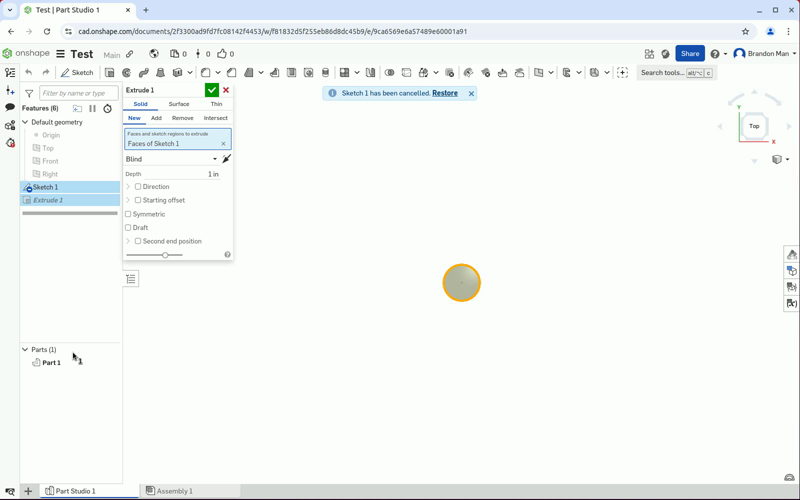
mouse_move(143, 106)
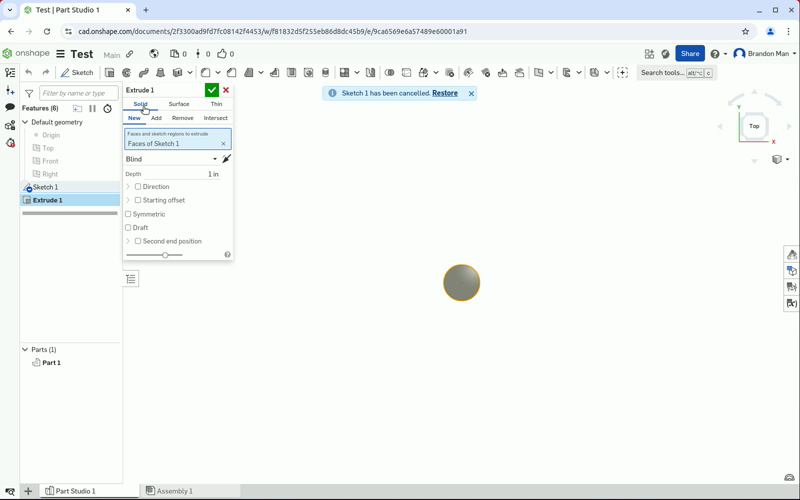
click(143, 106)
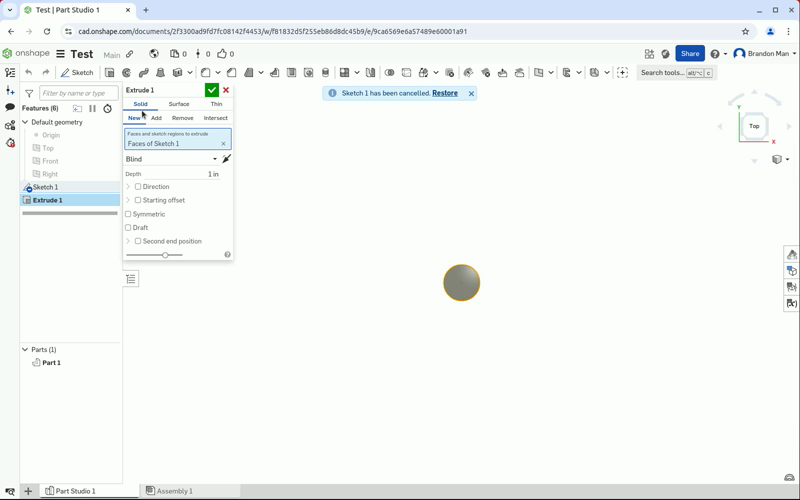
mouse_move(137, 120)
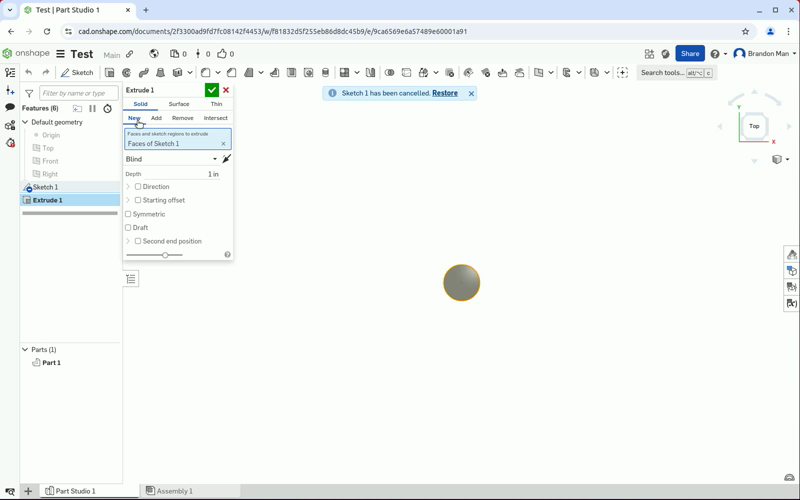
click(137, 120)
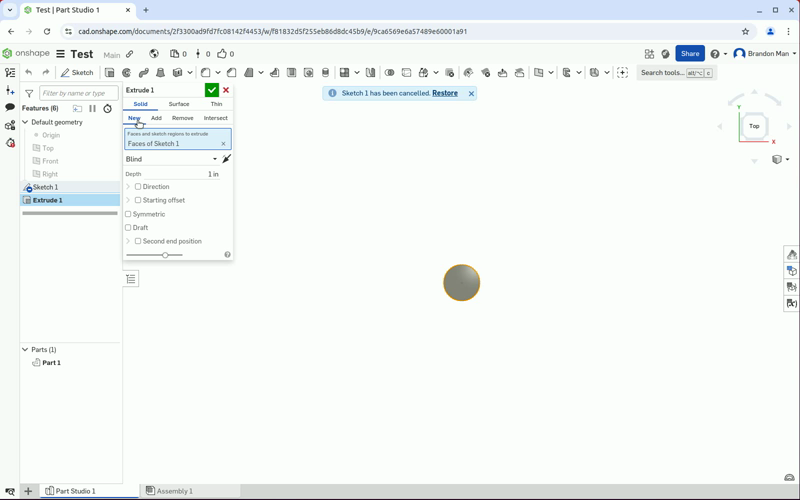
key(tab, 4)
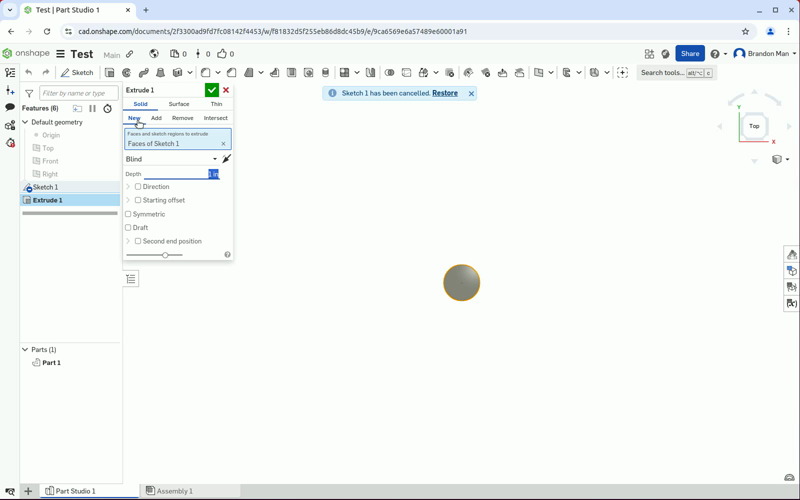
text(18.535)
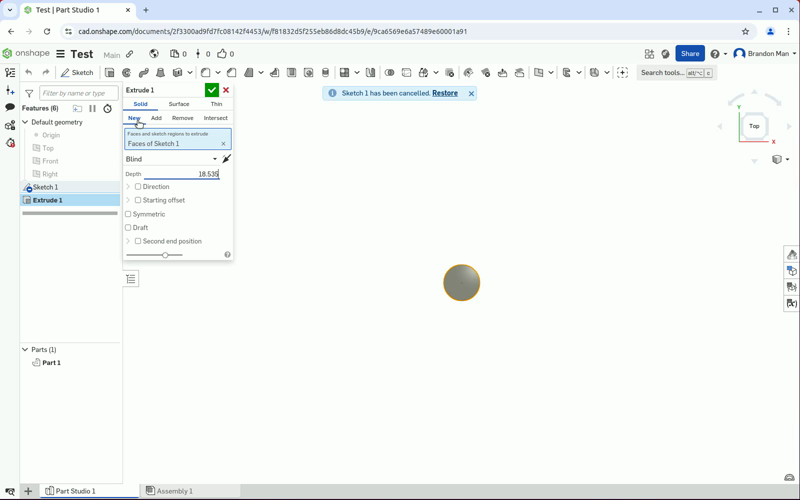
key(enter)
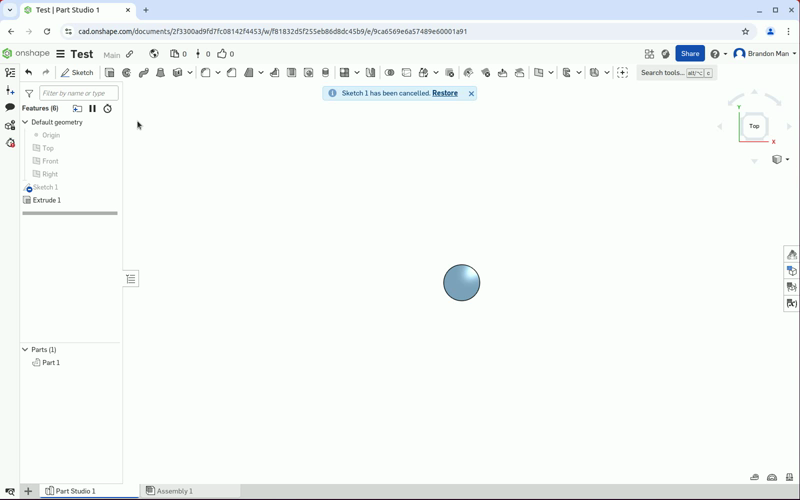
key(shift+h)
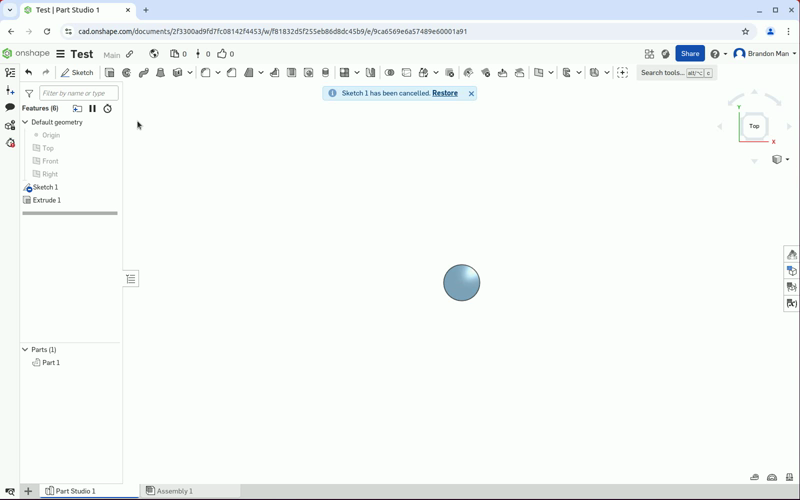
key(shift+h)
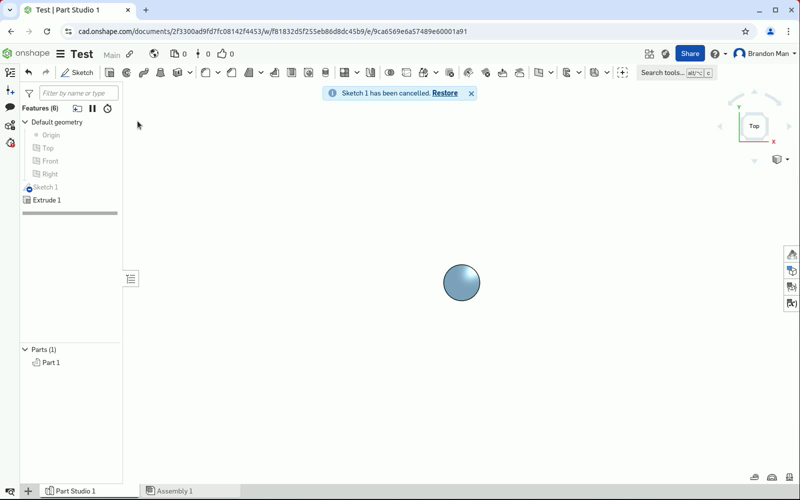
mouse_move(73, 189)
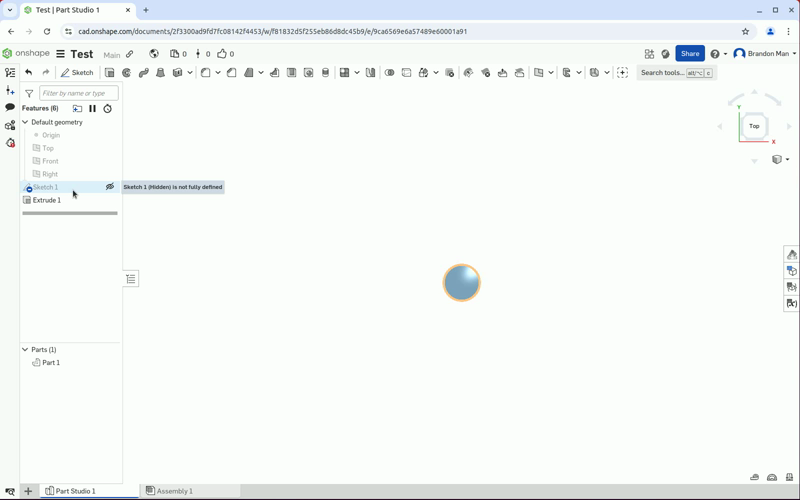
click(73, 189)
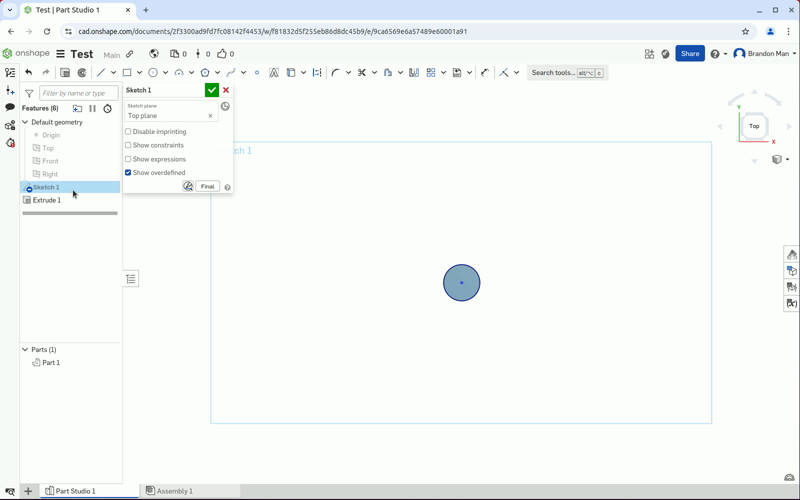
mouse_move(229, 92)
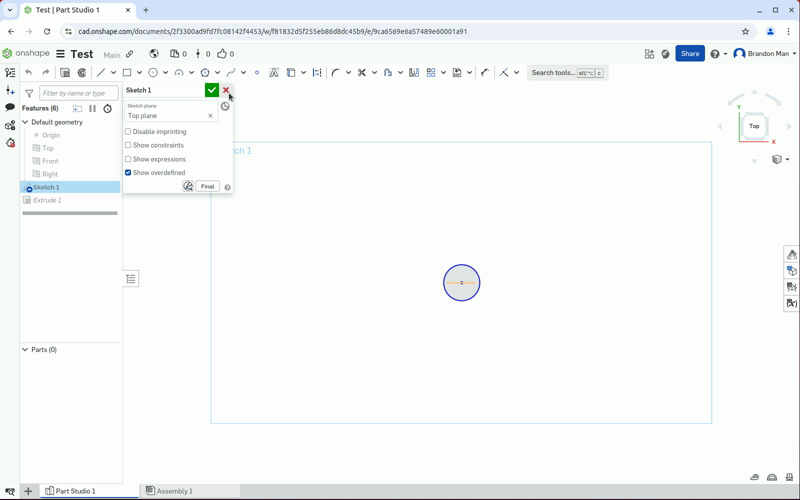
click(229, 92)
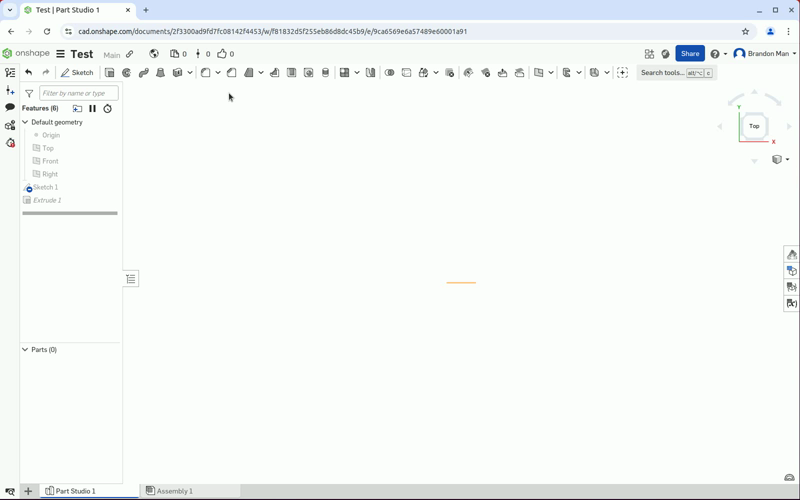
mouse_move(541, 75)
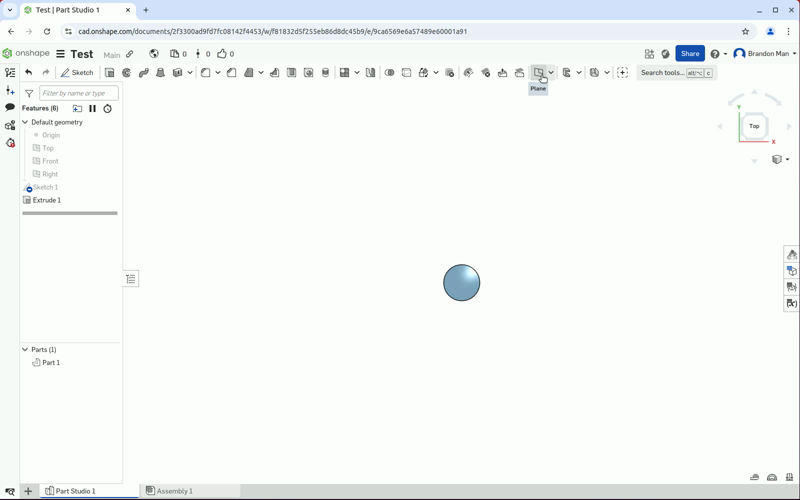
click(541, 75)
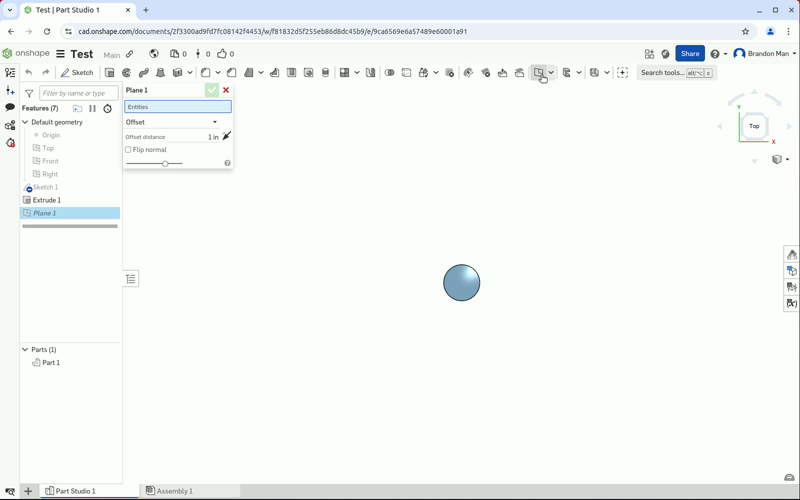
mouse_move(73, 150)
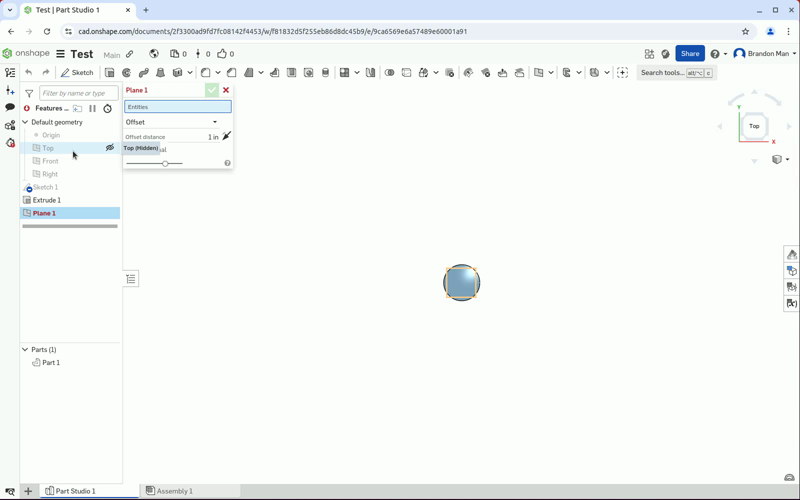
click(73, 150)
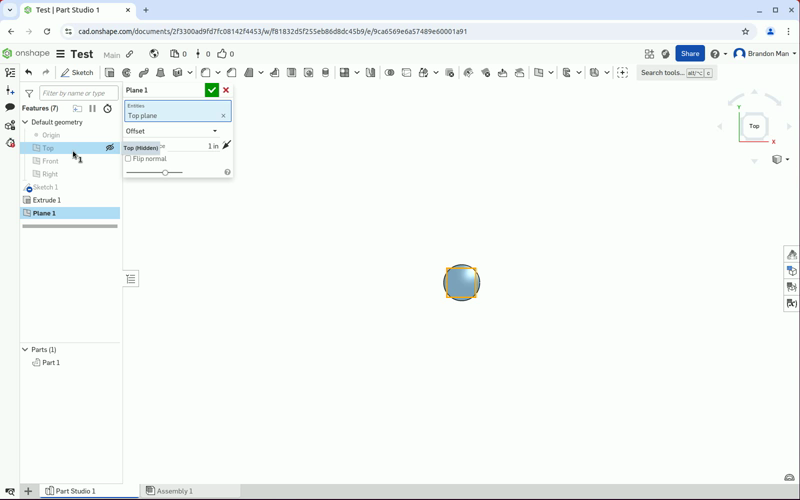
key(tab, 2)
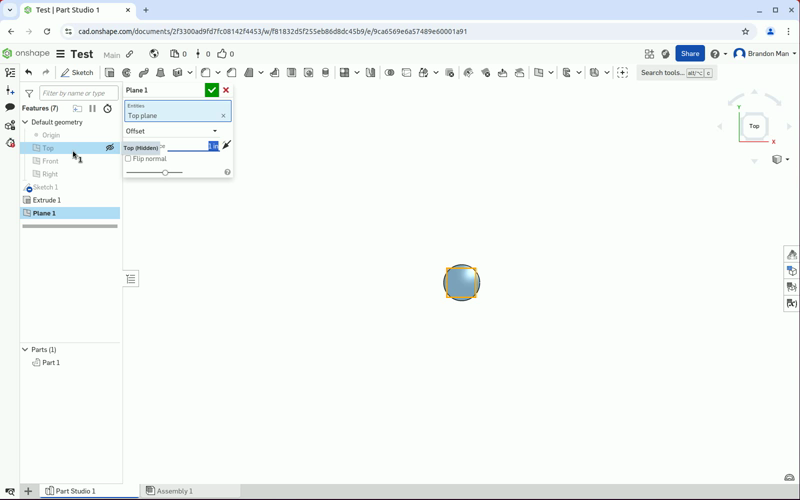
text(18.548)
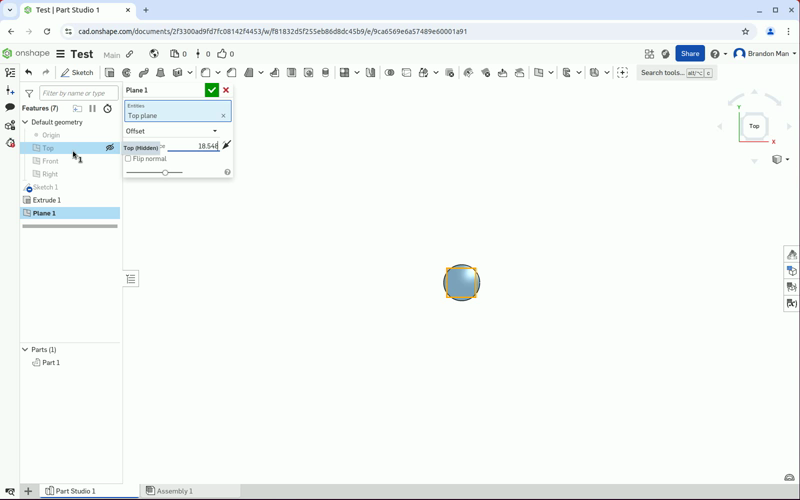
key(enter, 2)
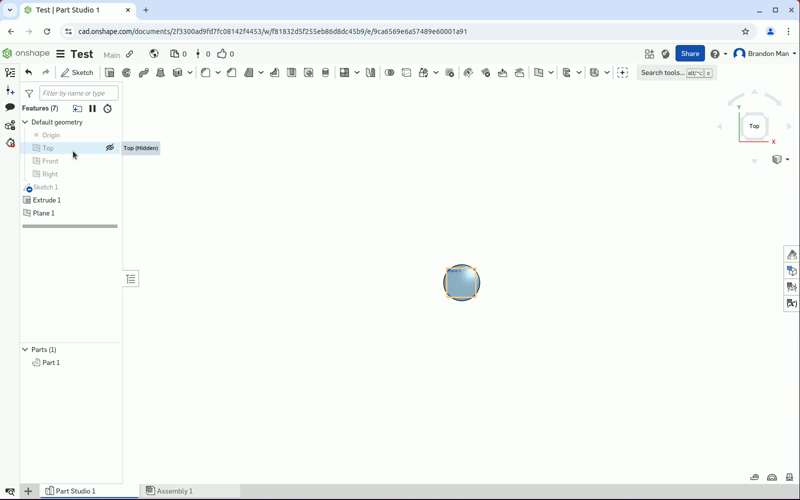
key(shift+s)
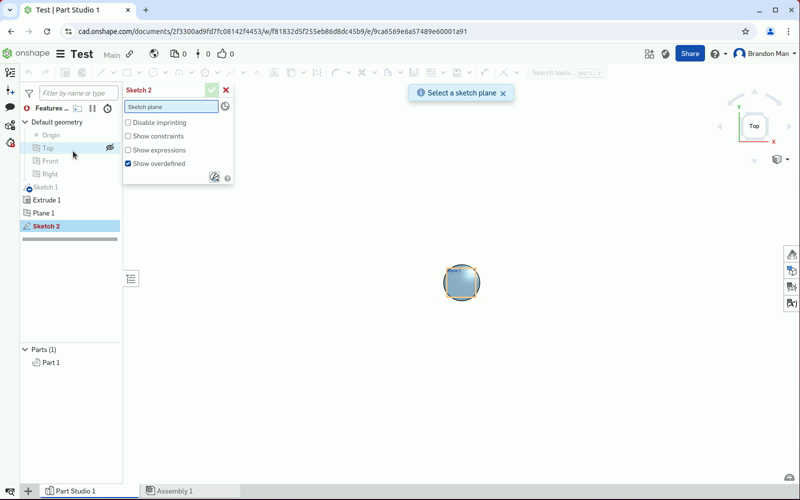
mouse_move(73, 215)
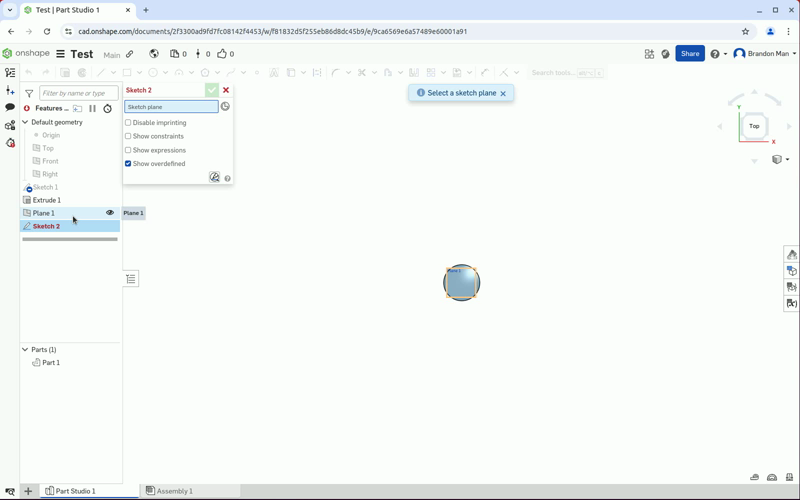
click(73, 215)
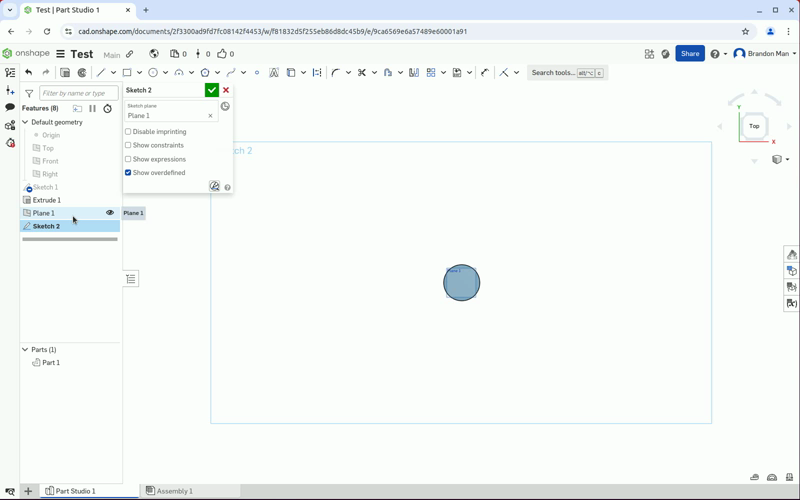
mouse_move(73, 352)
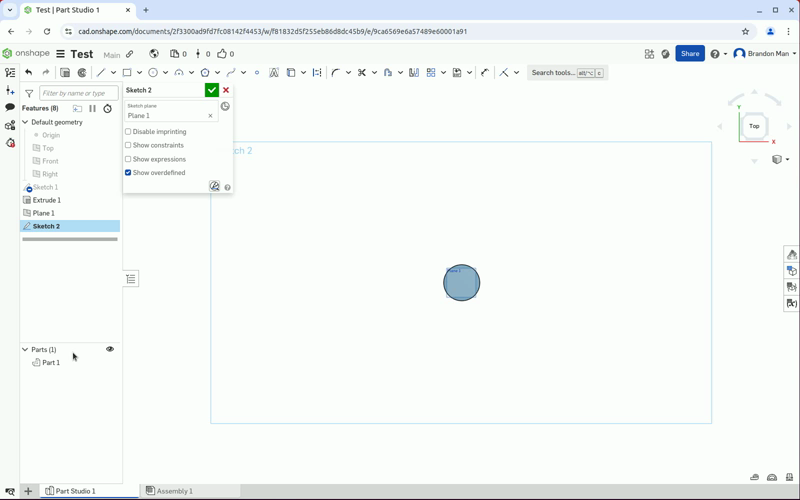
key(y)
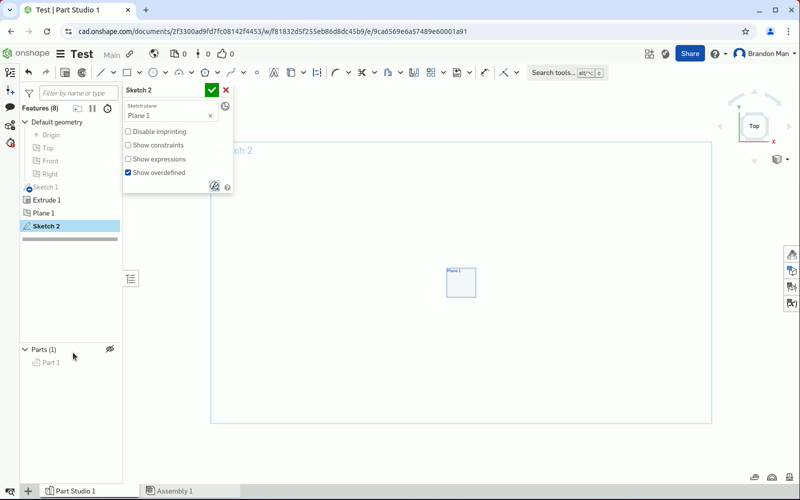
key(c)
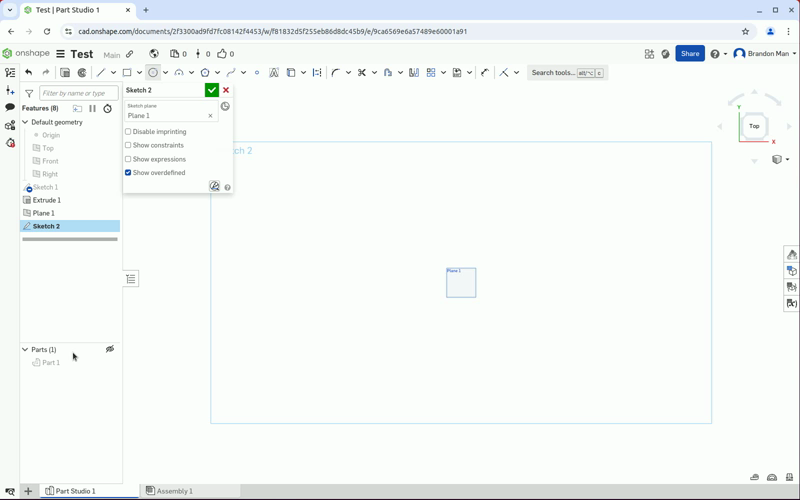
key_down(shift)
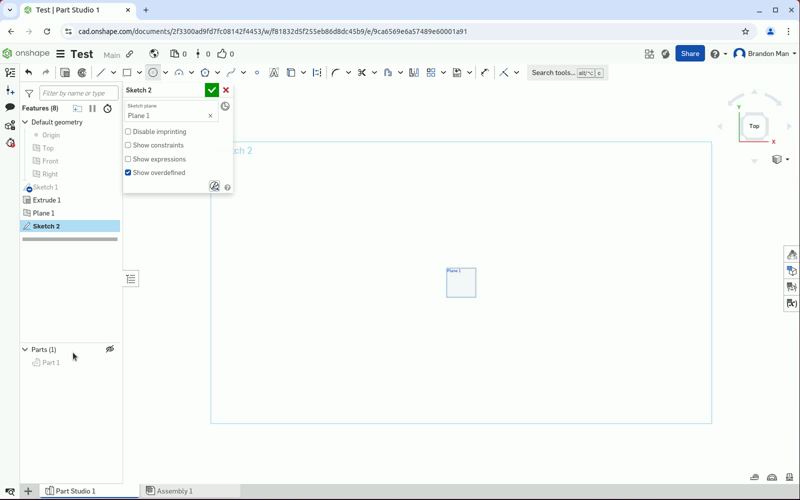
mouse_move(460, 282)
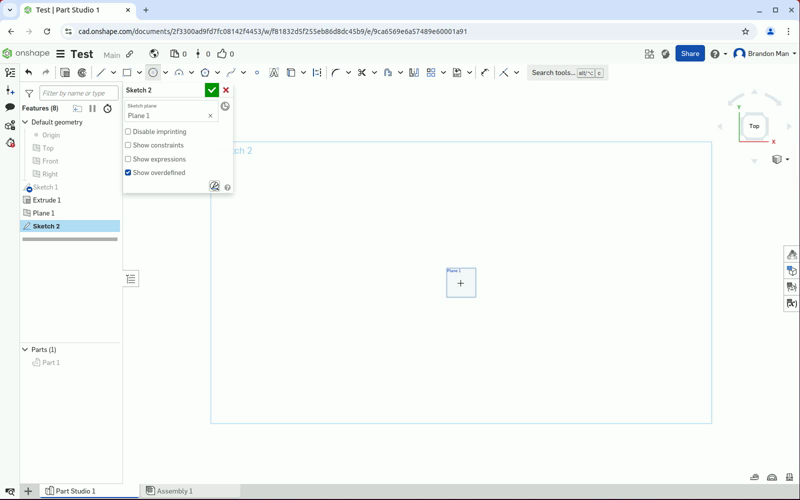
click(460, 282)
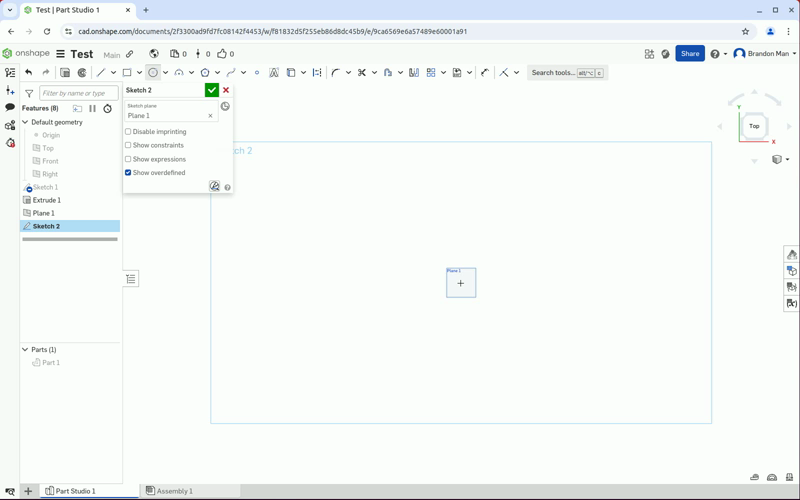
key_up(shift)
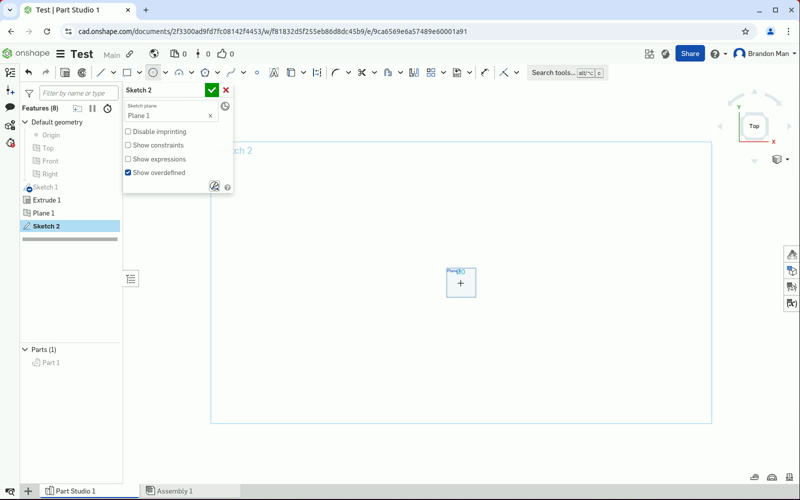
mouse_move(467, 282)
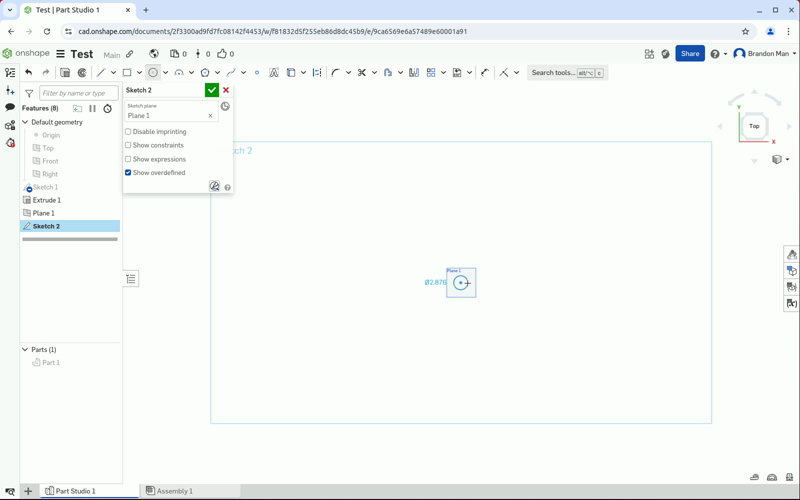
click(467, 282)
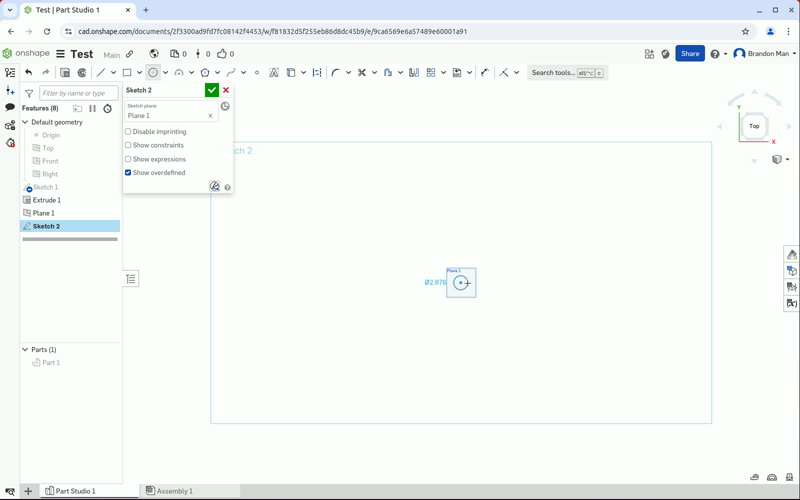
key(esc)
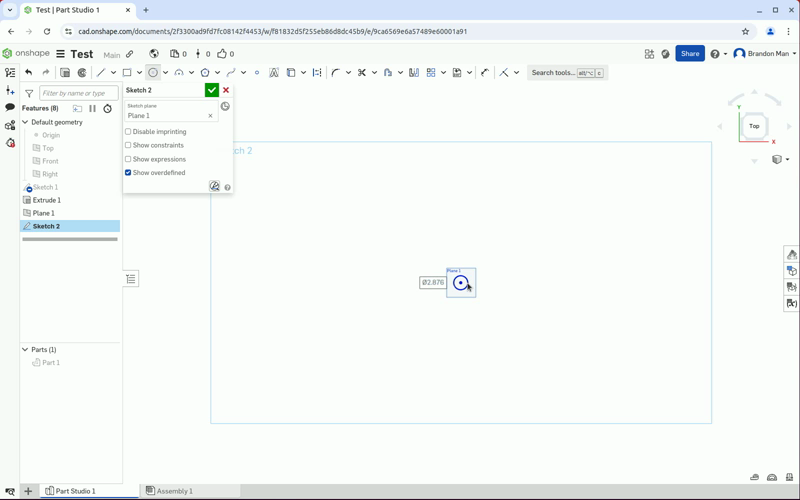
mouse_move(463, 281)
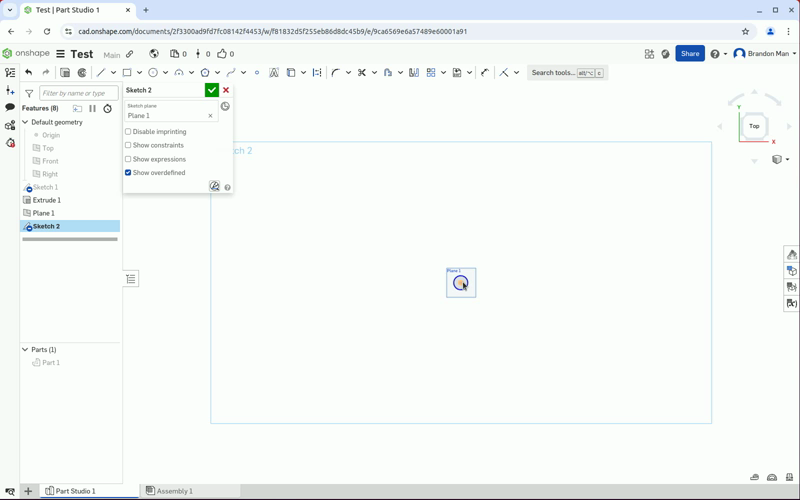
scroll(6)
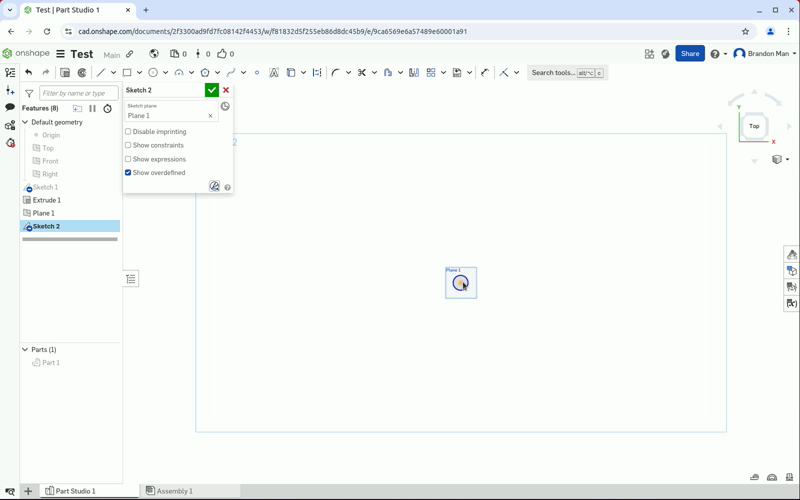
scroll(6)
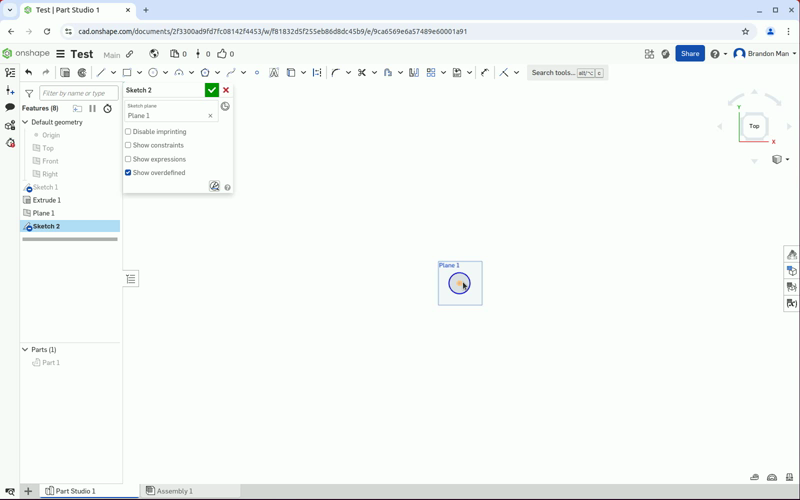
scroll(6)
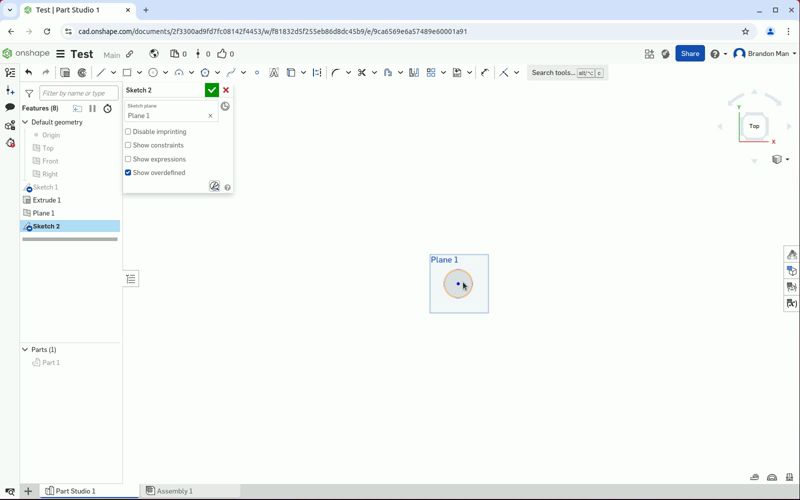
scroll(6)
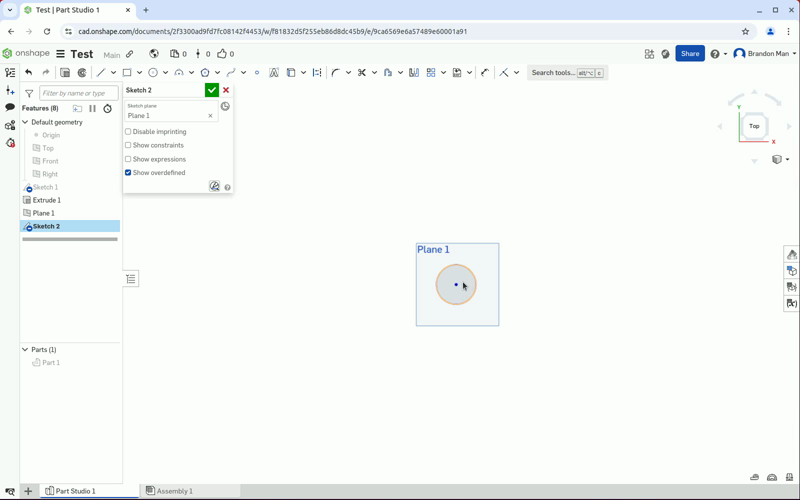
scroll(6)
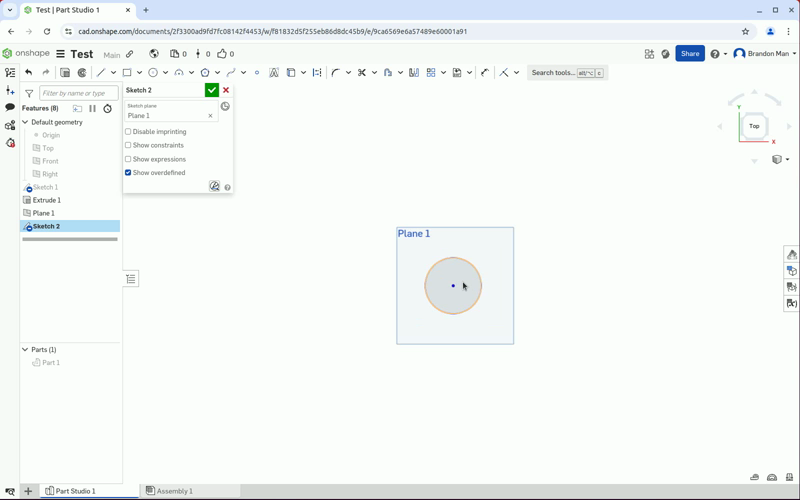
scroll(6)
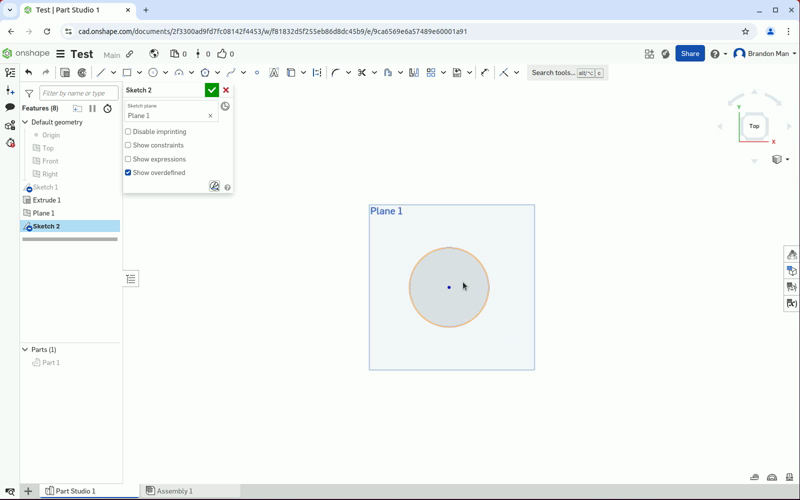
scroll(6)
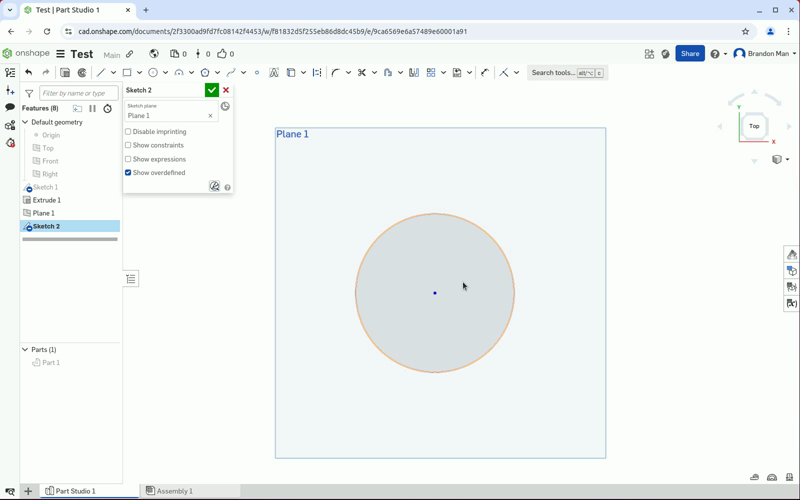
click(463, 281)
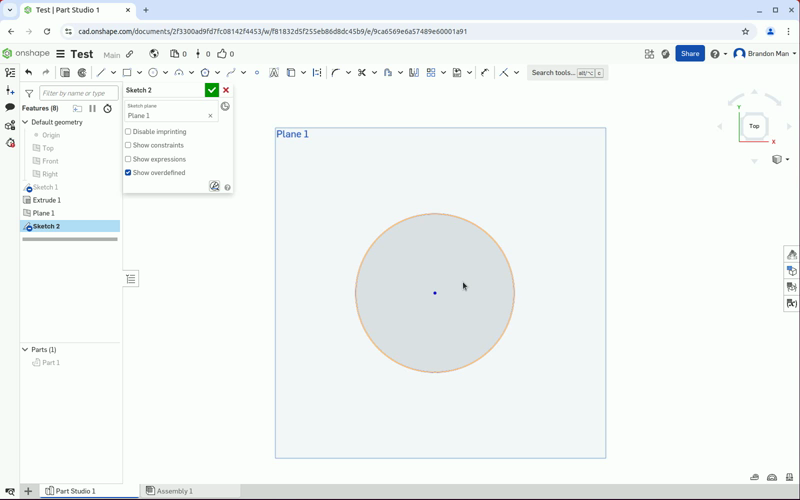
scroll(-6)
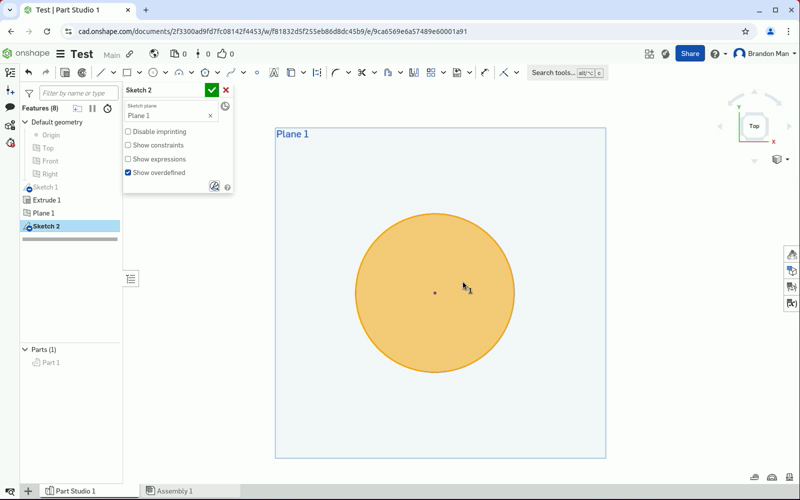
scroll(-6)
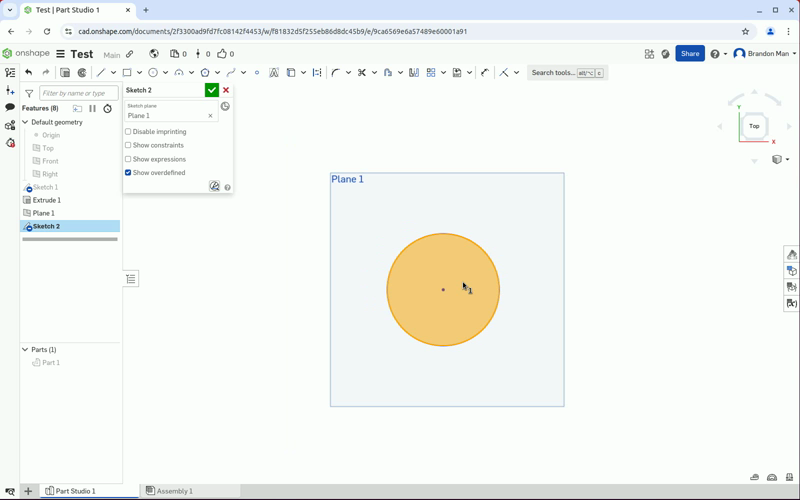
scroll(-6)
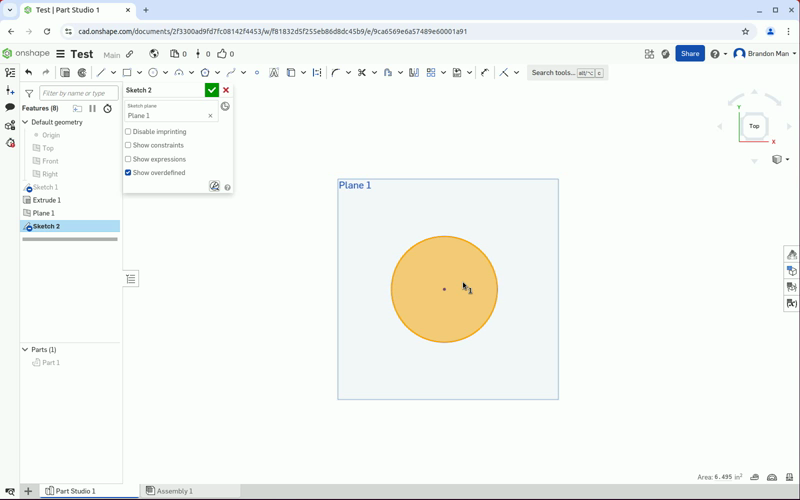
scroll(-6)
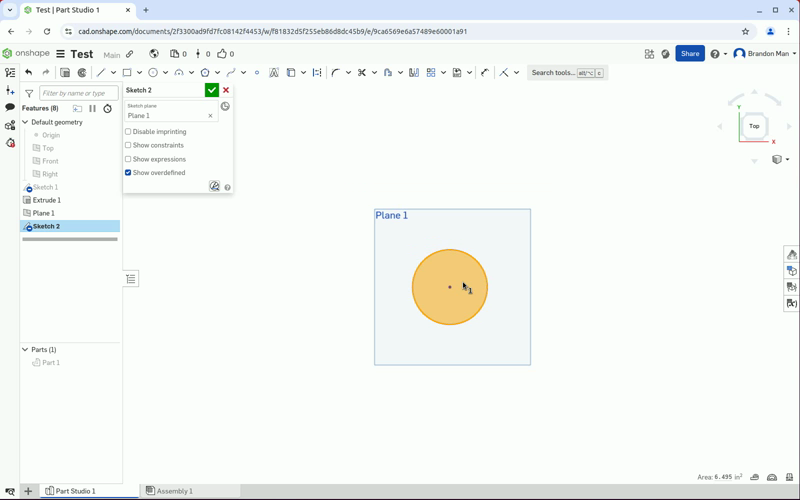
scroll(-6)
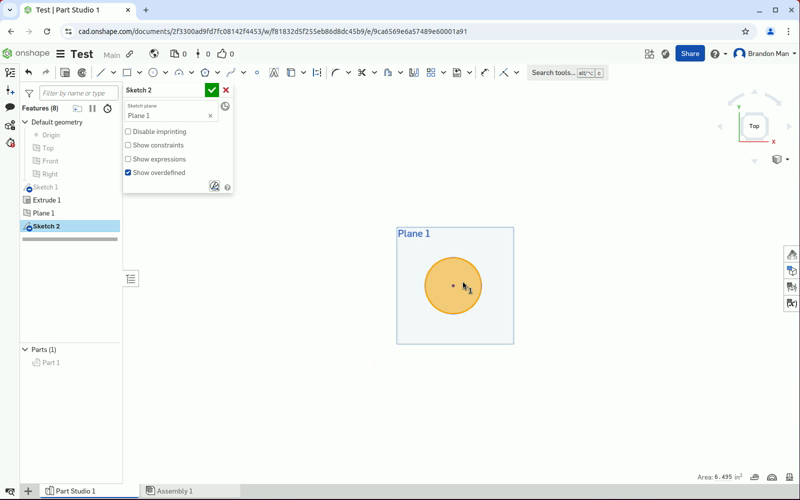
scroll(-6)
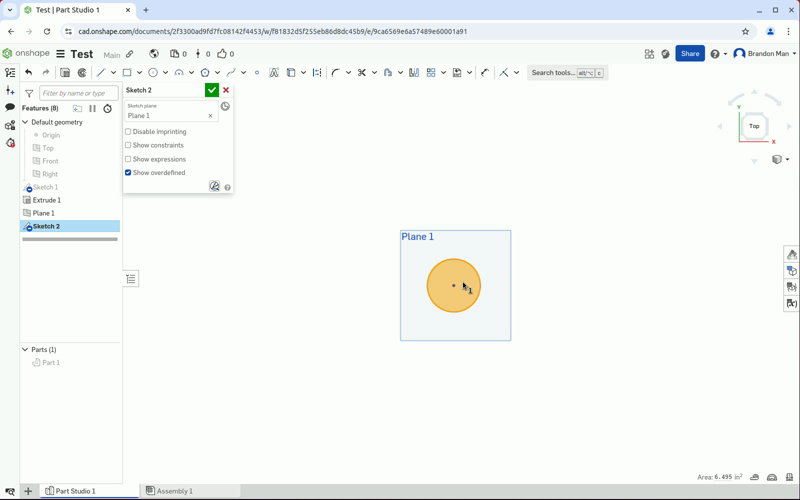
scroll(-6)
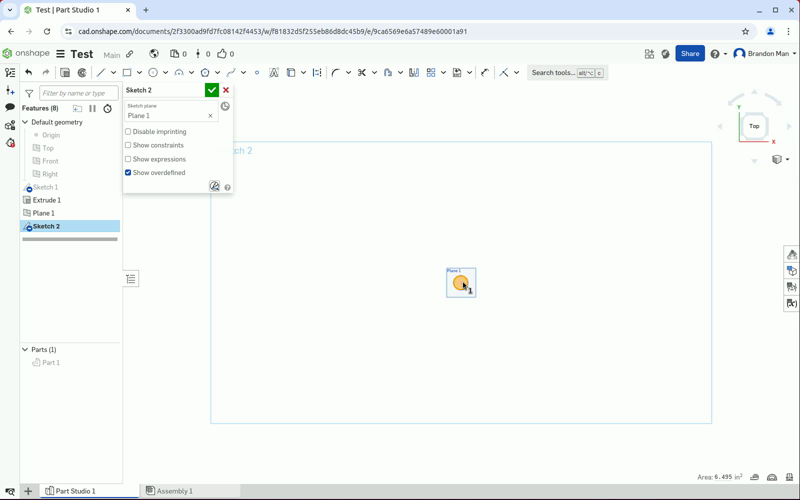
mouse_move(73, 352)
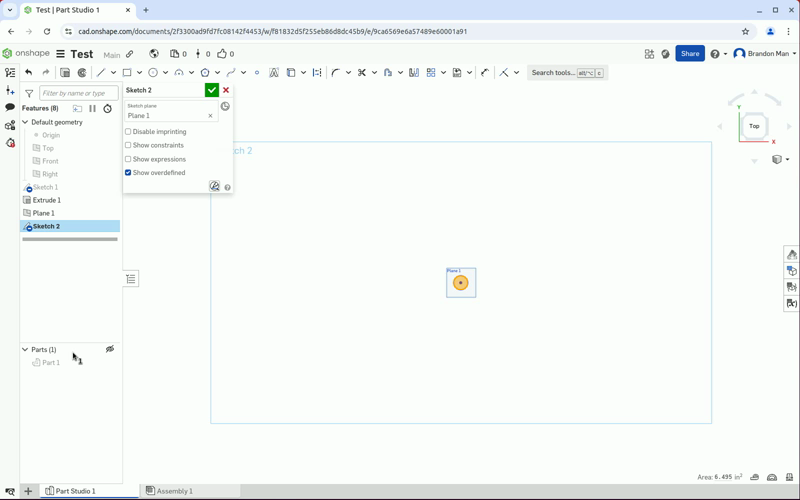
key(shift+y)
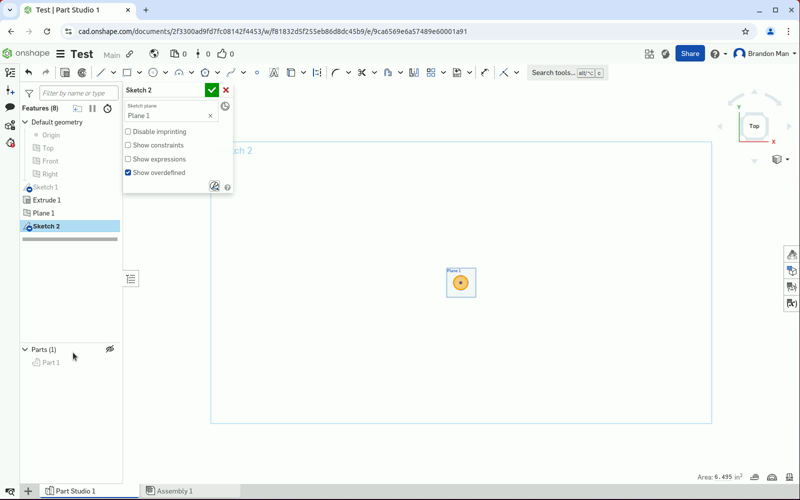
key(shift+e)
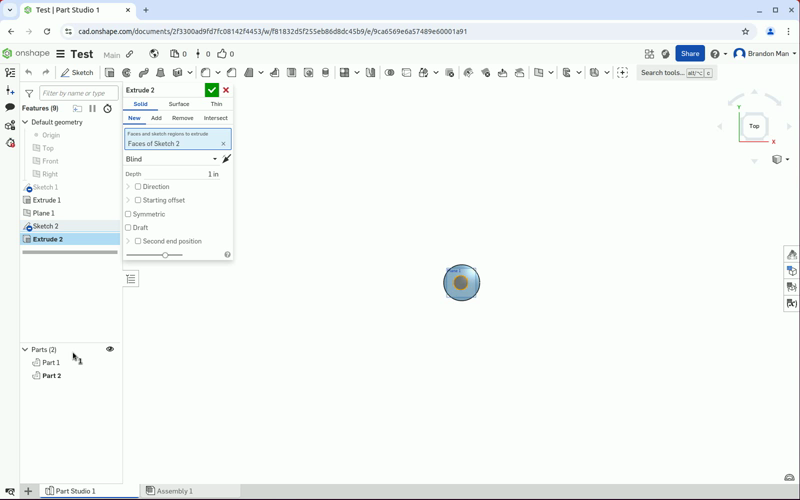
mouse_move(143, 106)
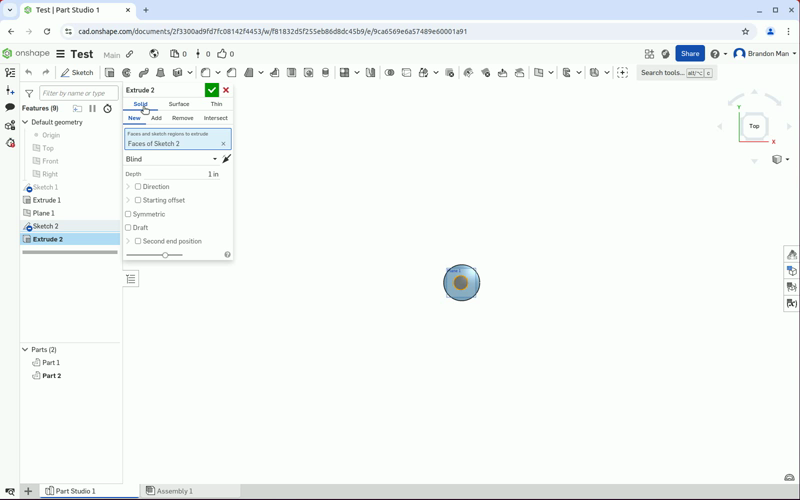
click(143, 106)
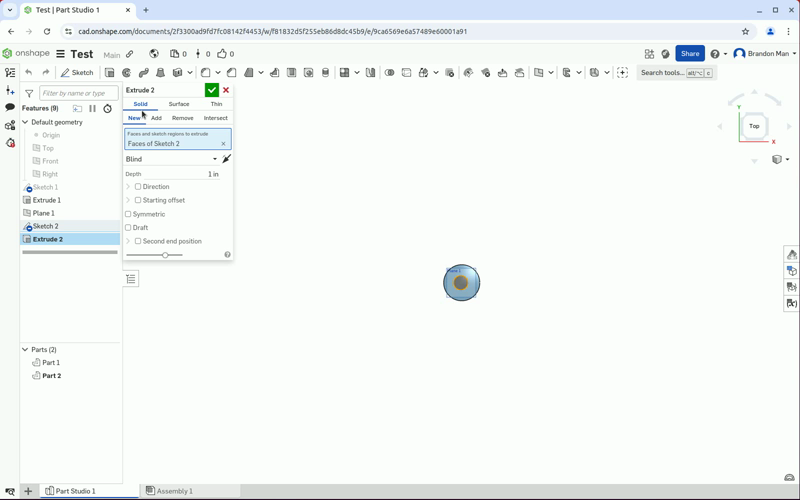
mouse_move(137, 120)
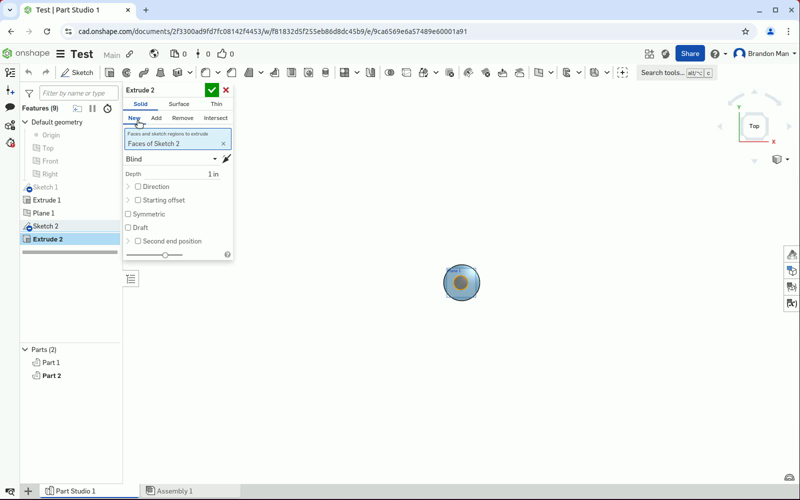
click(137, 120)
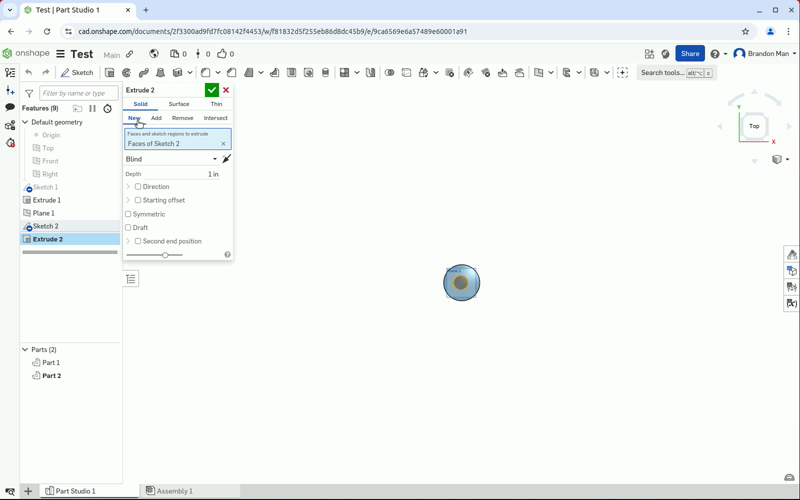
key(tab, 4)
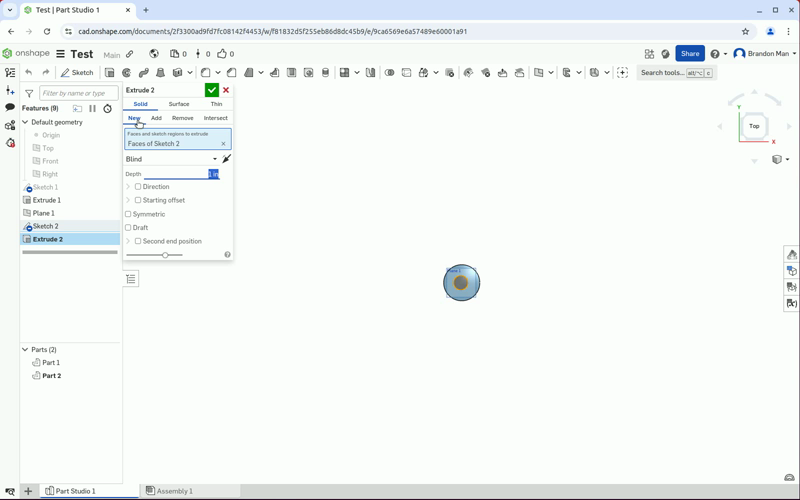
text(0.722)
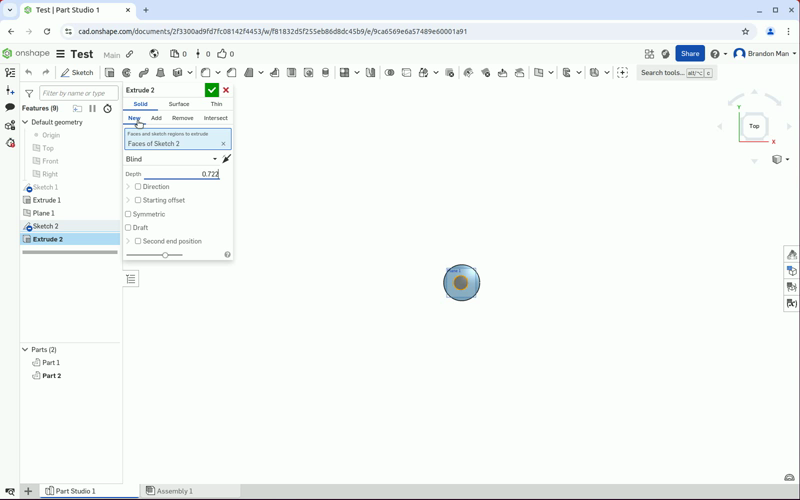
key(enter)
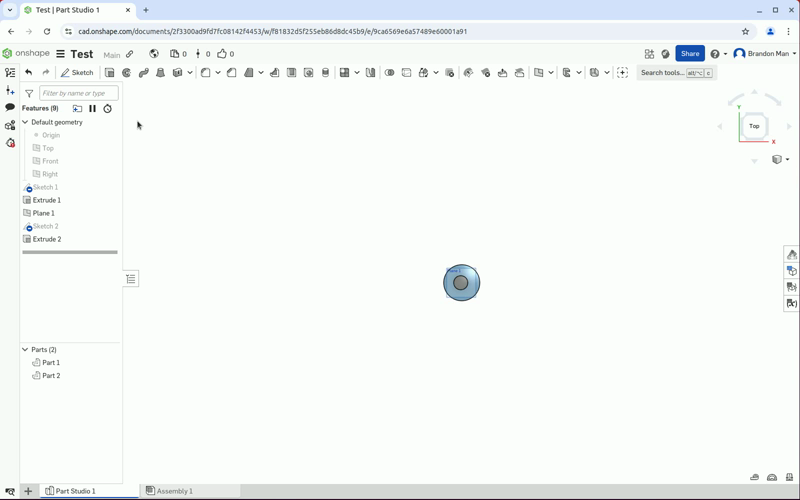
key(shift+h)
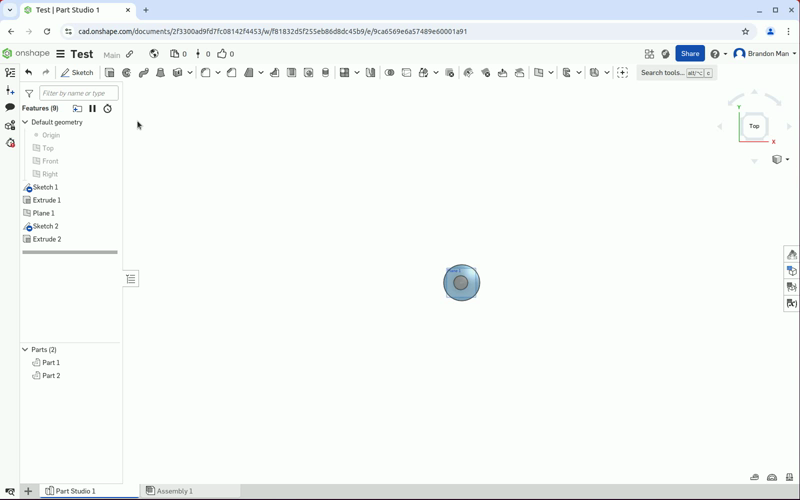
key(shift+h)
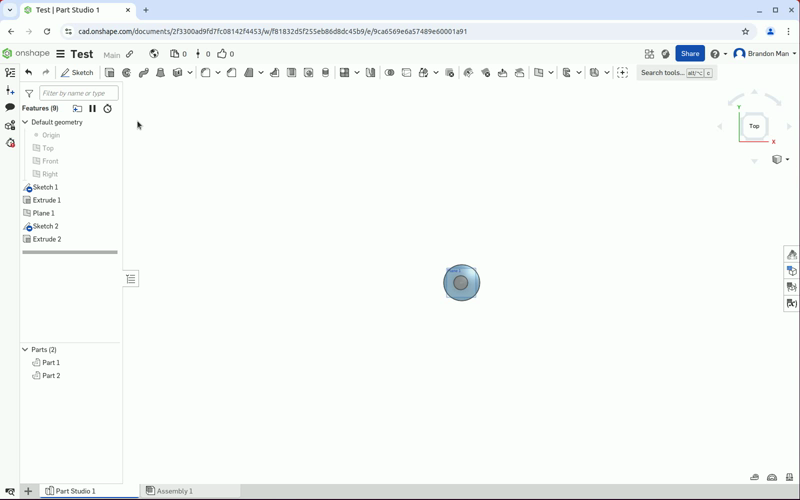
key(shift+7)
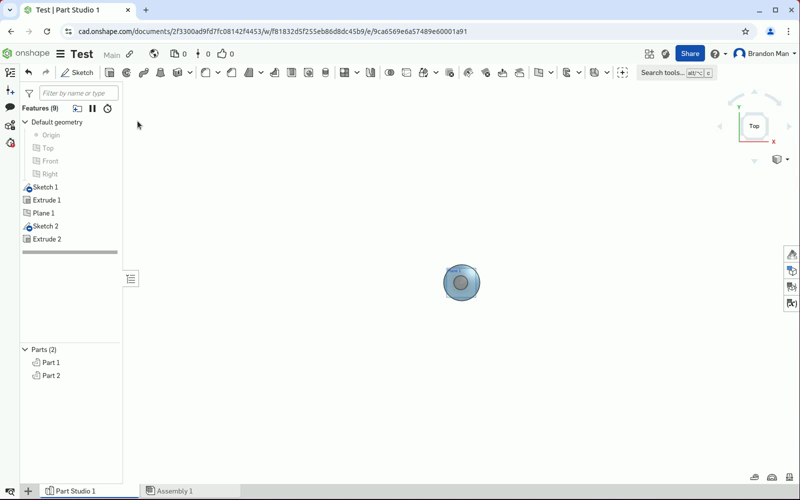
key(up, 3)
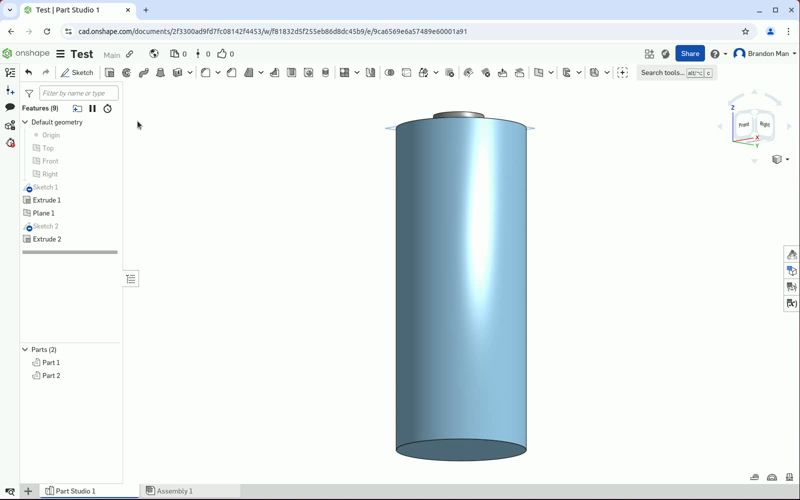
key(left, 3)
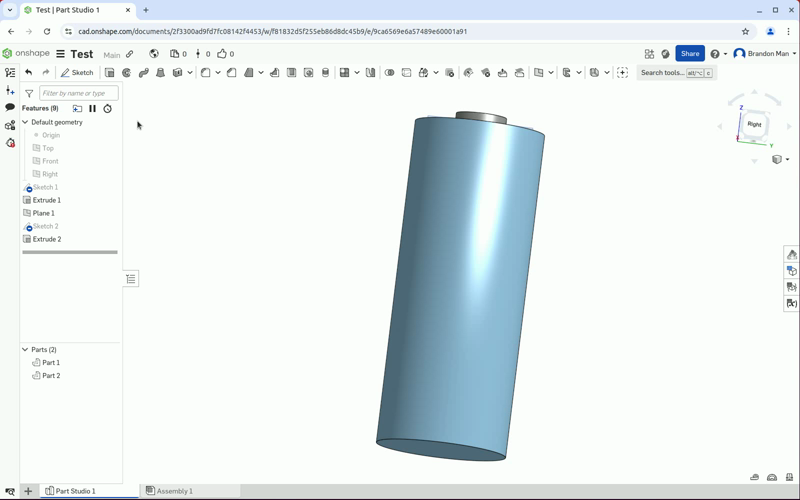
key(right, 3)
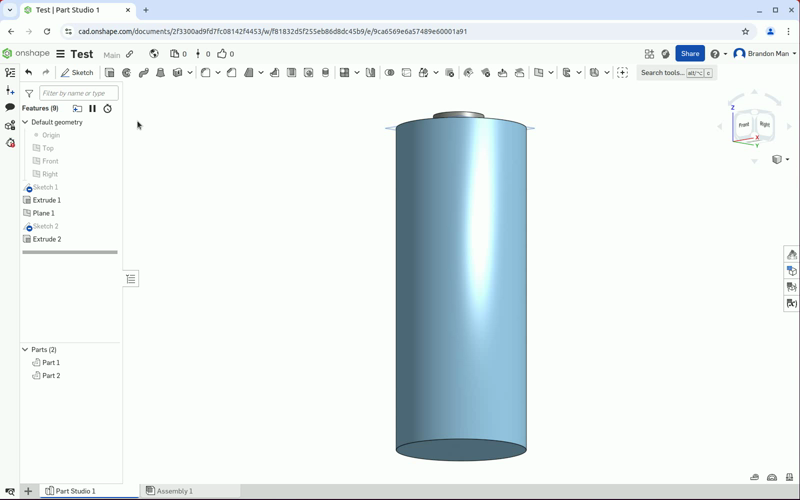
key(down, 3)
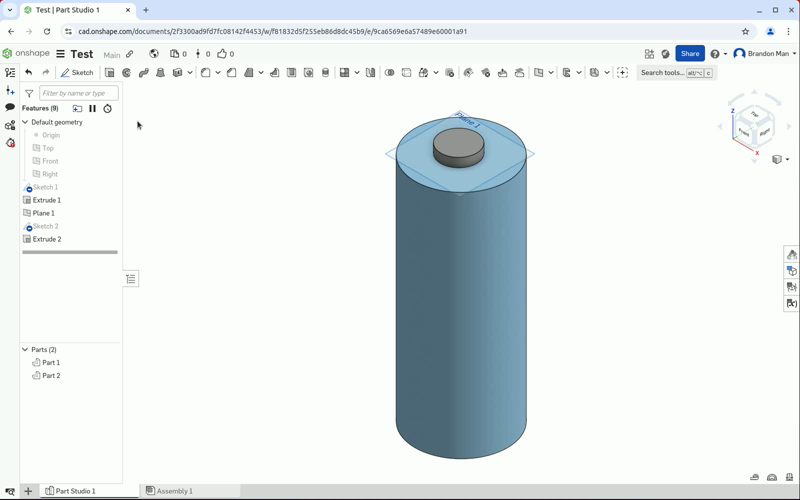
mouse_move(73, 189)
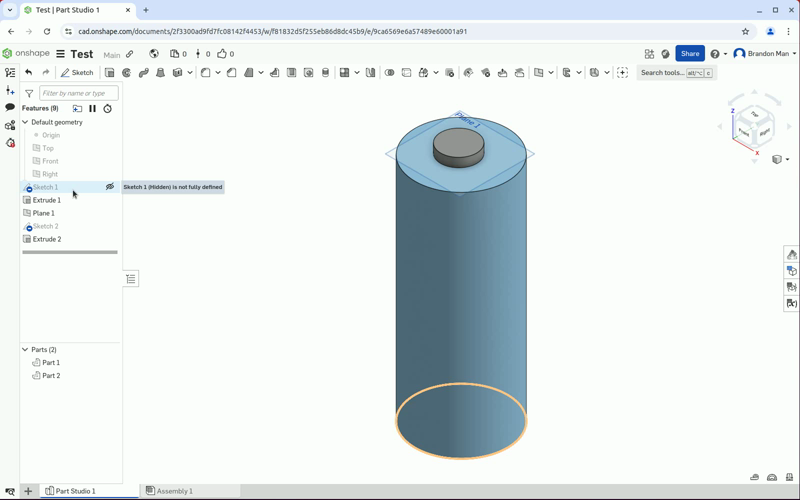
click(73, 189)